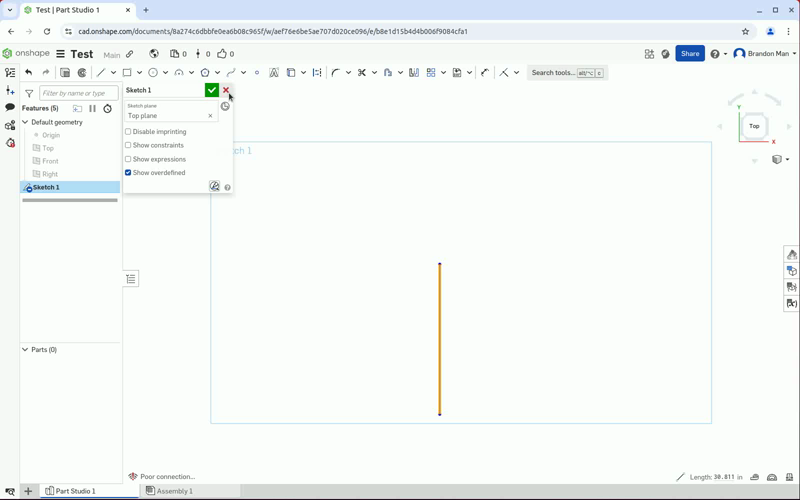
key(shift+h)
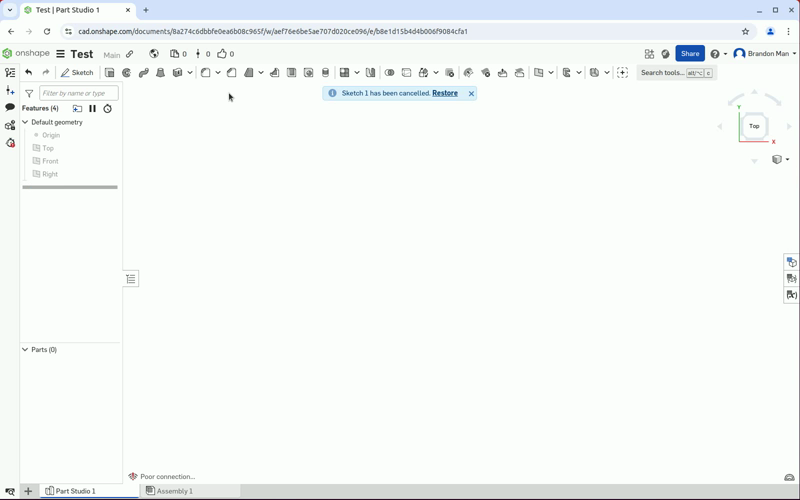
mouse_move(73, 352)
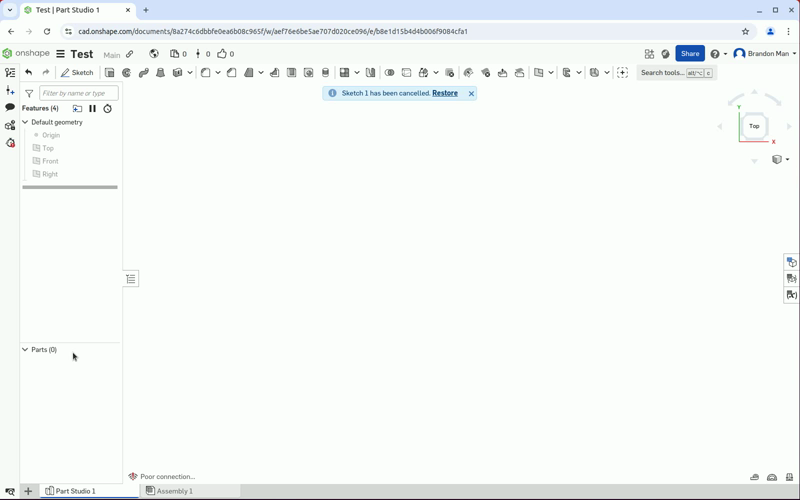
key(y)
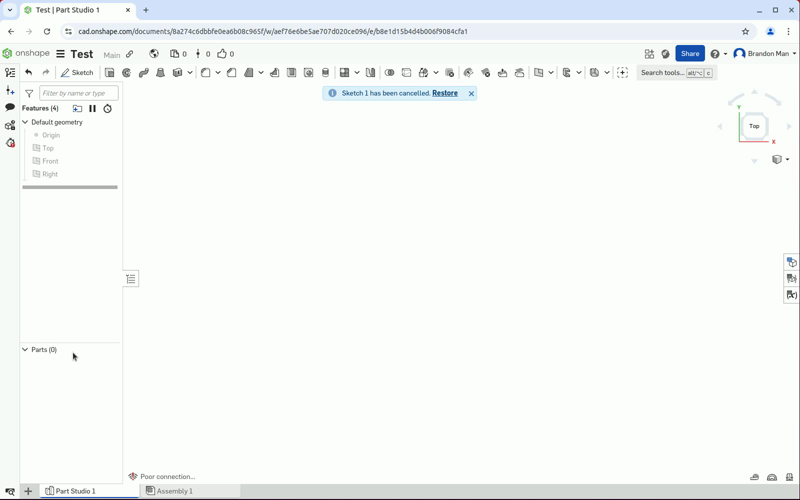
key(shift+p)
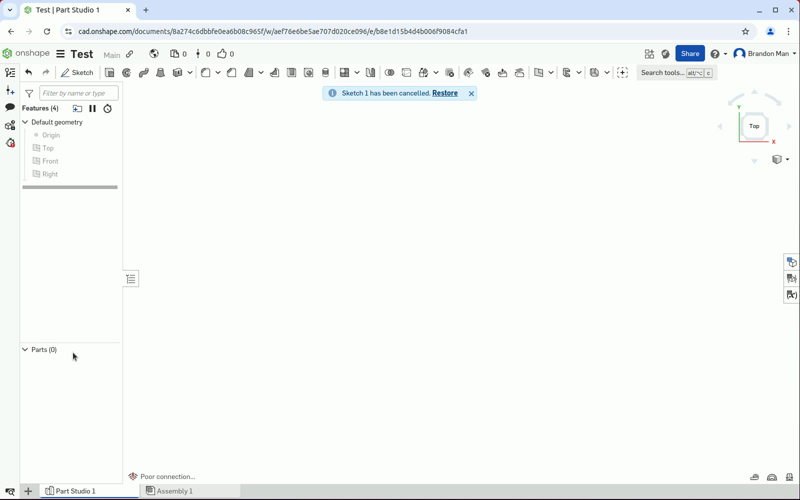
key(space)
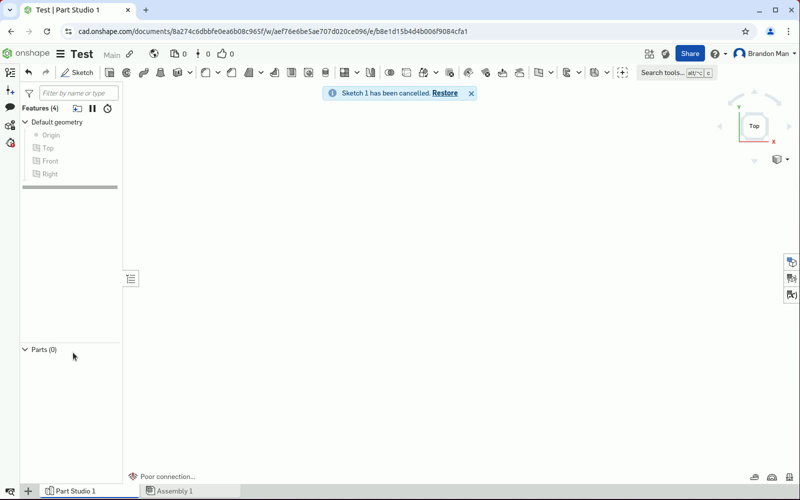
key_down(shift)
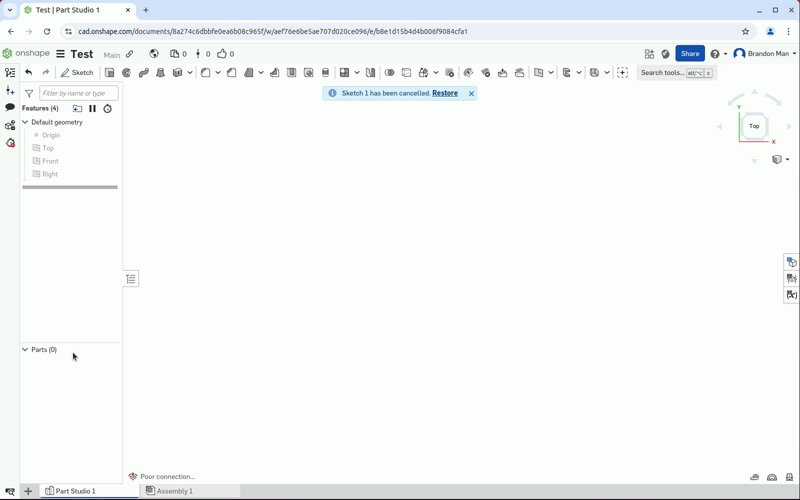
key(up)
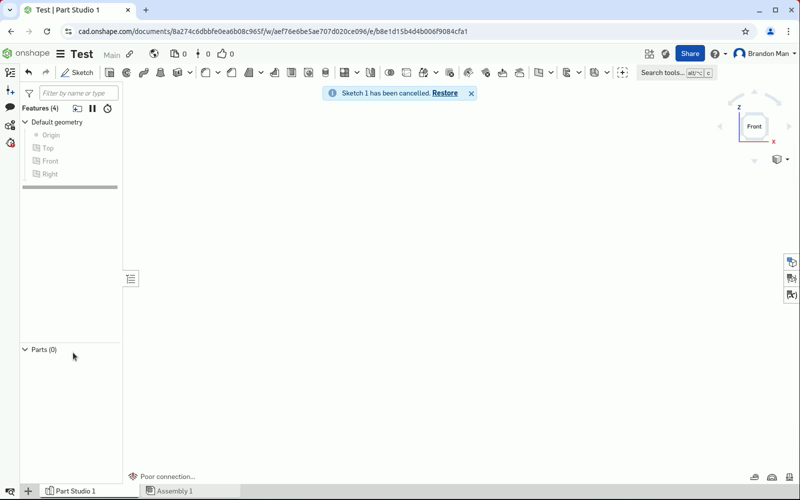
key_up(shift)
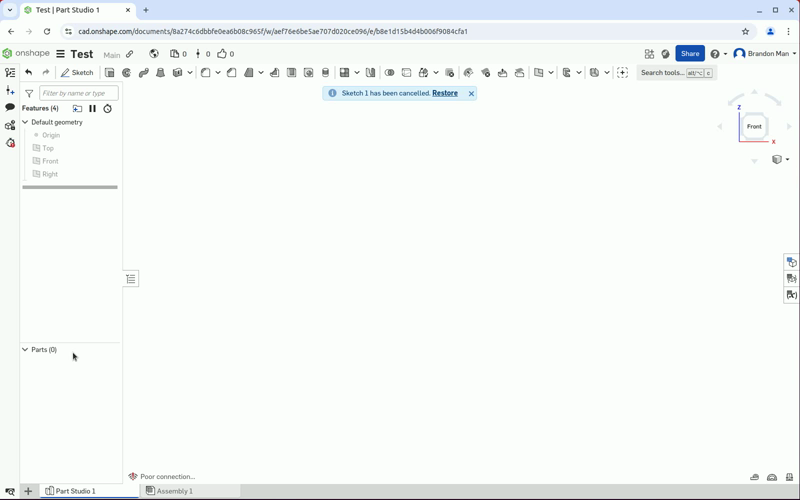
mouse_move(73, 352)
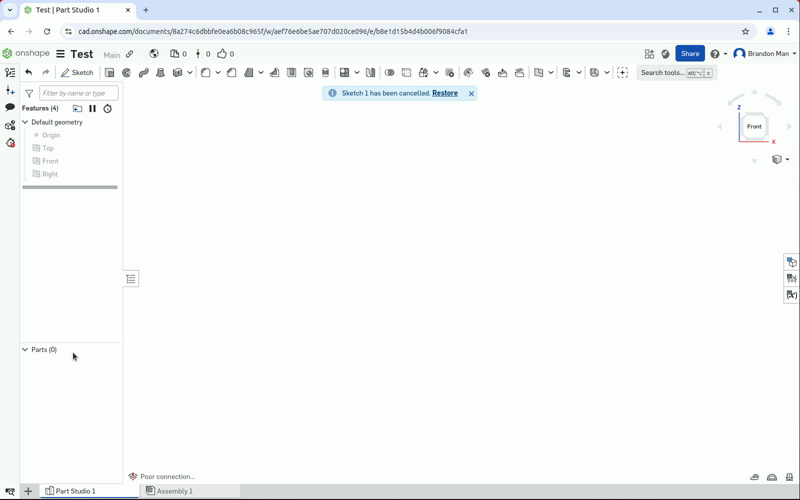
key(shift+y)
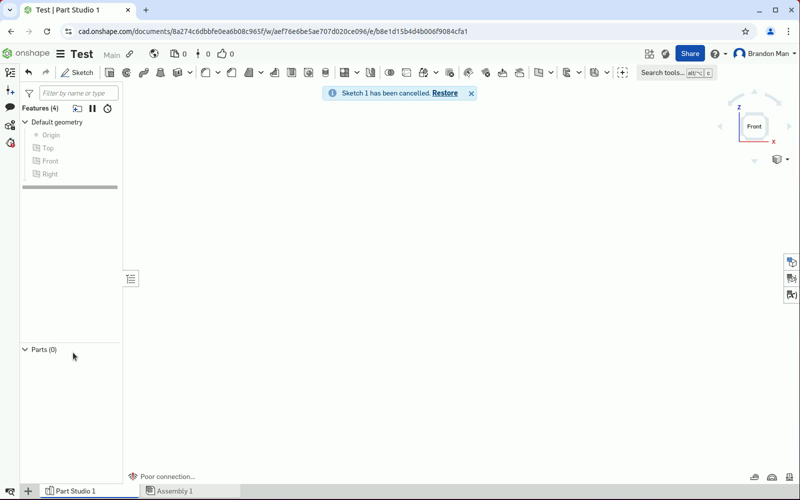
key(shift+s)
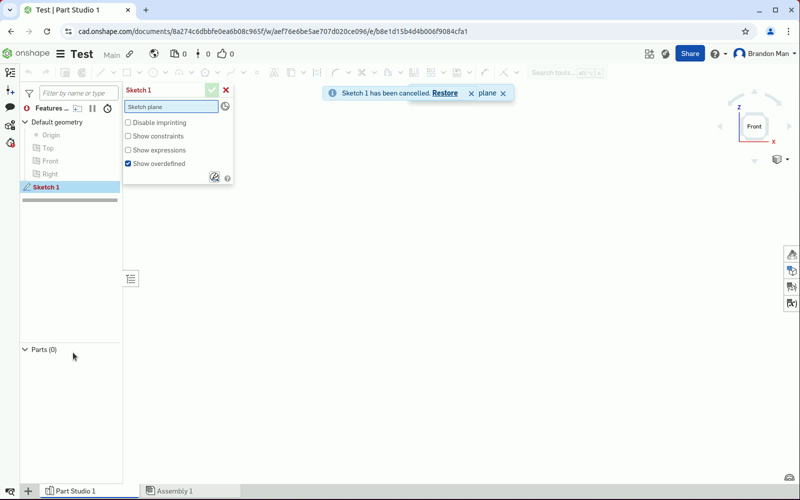
mouse_move(73, 163)
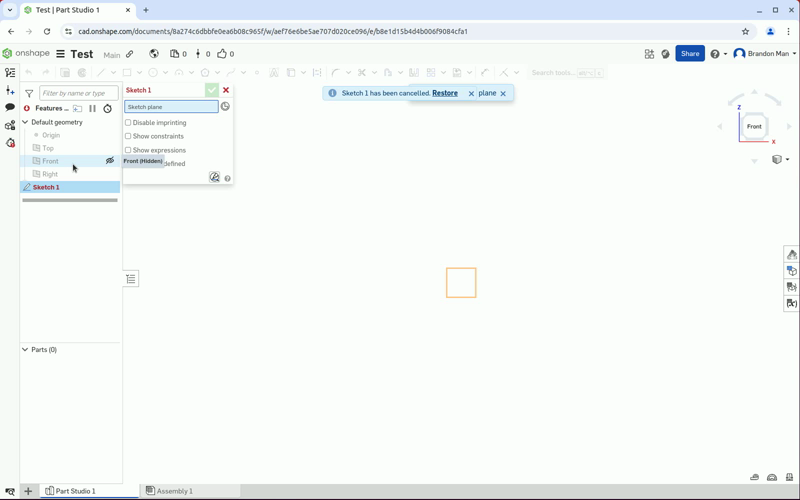
click(73, 163)
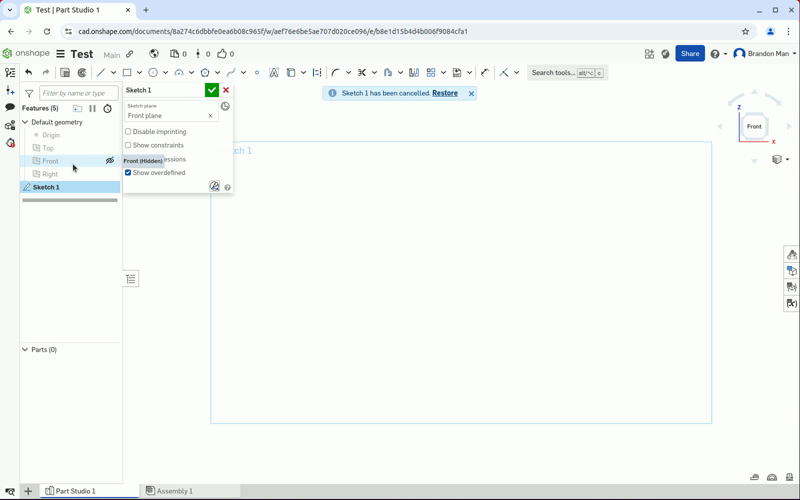
mouse_move(73, 352)
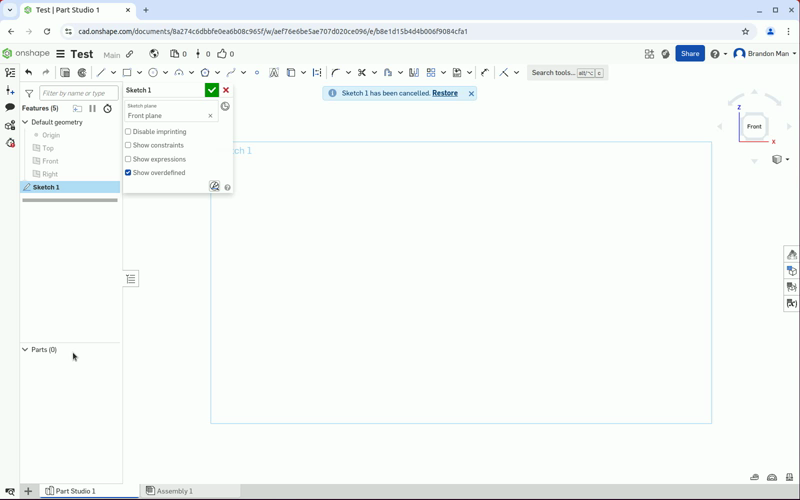
key(y)
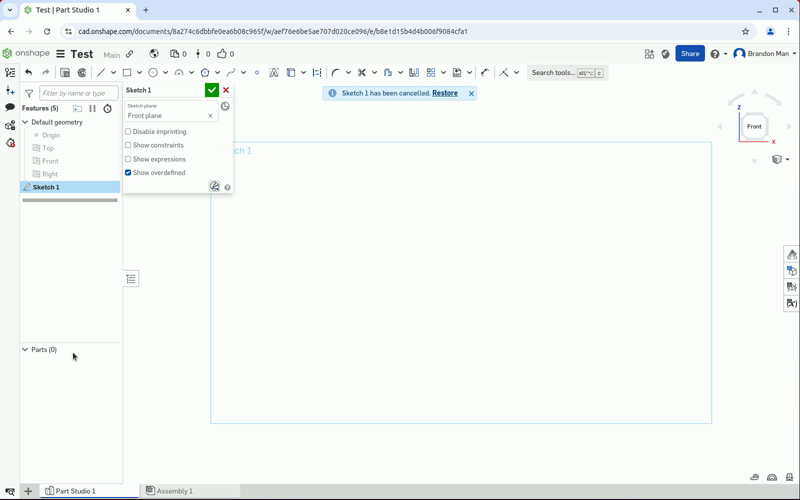
key(l)
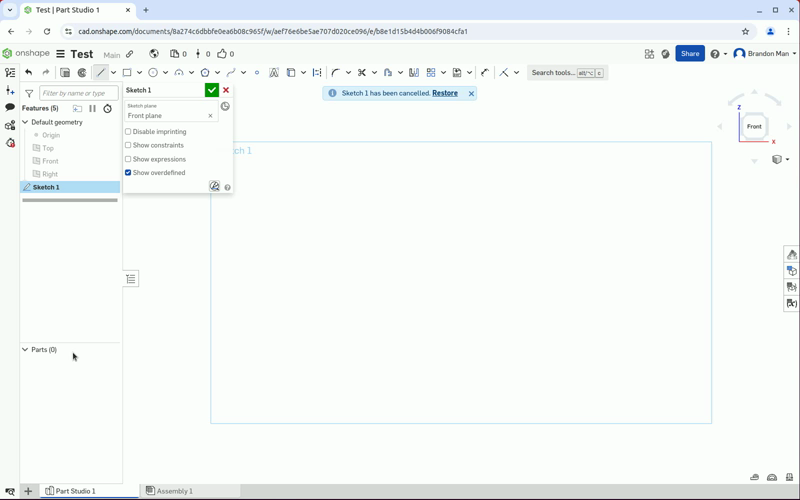
key_down(shift)
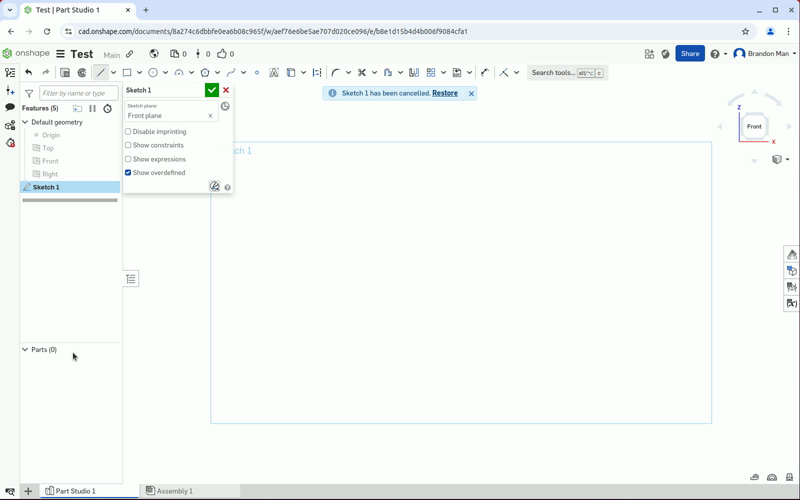
mouse_move(349, 200)
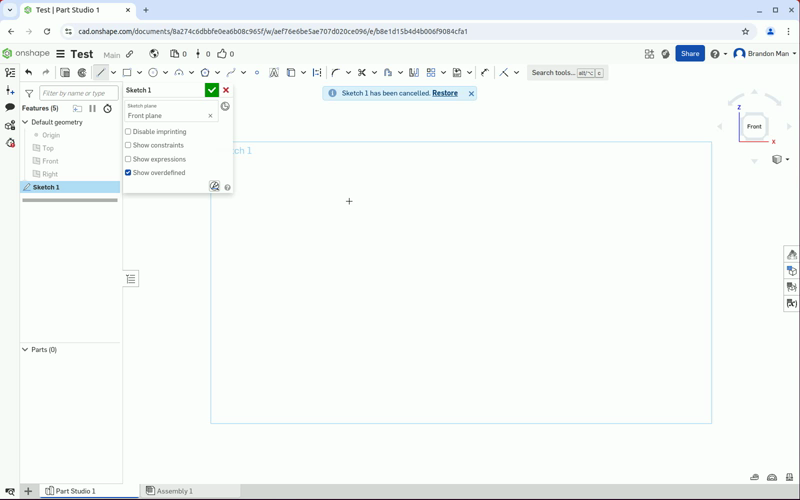
click(349, 200)
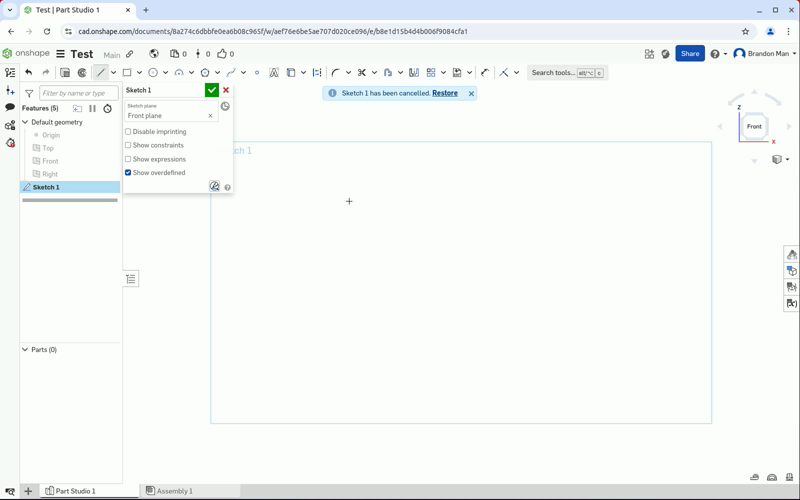
key_up(shift)
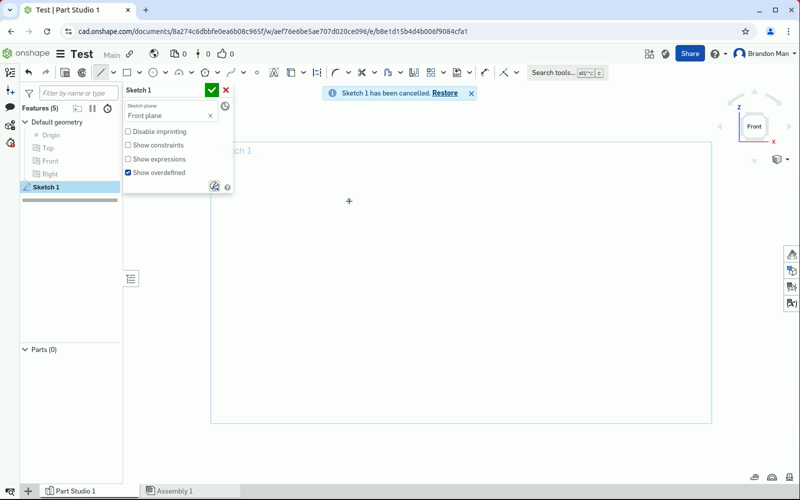
key_down(shift)
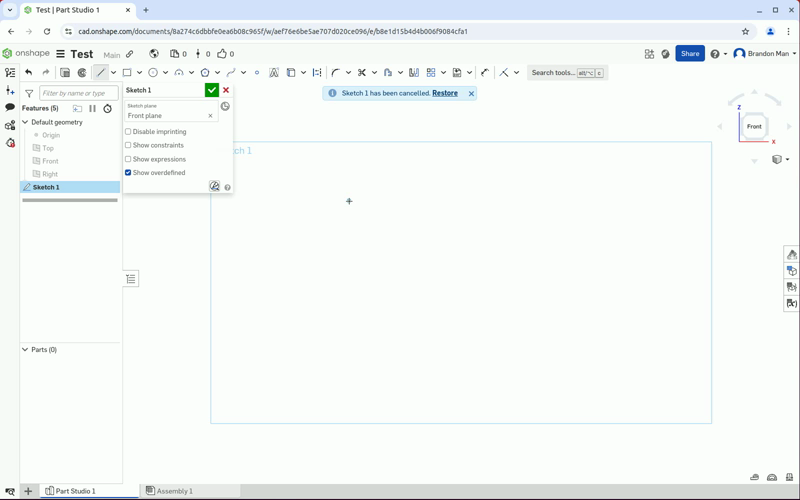
mouse_move(459, 282)
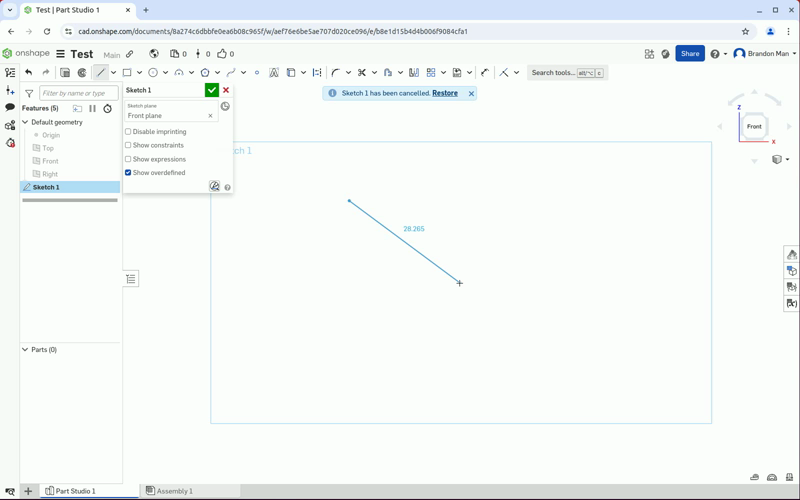
click(459, 282)
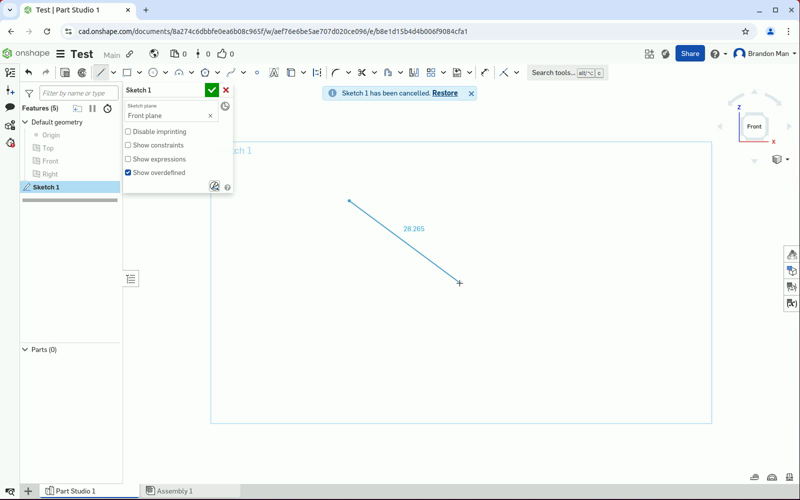
key_up(shift)
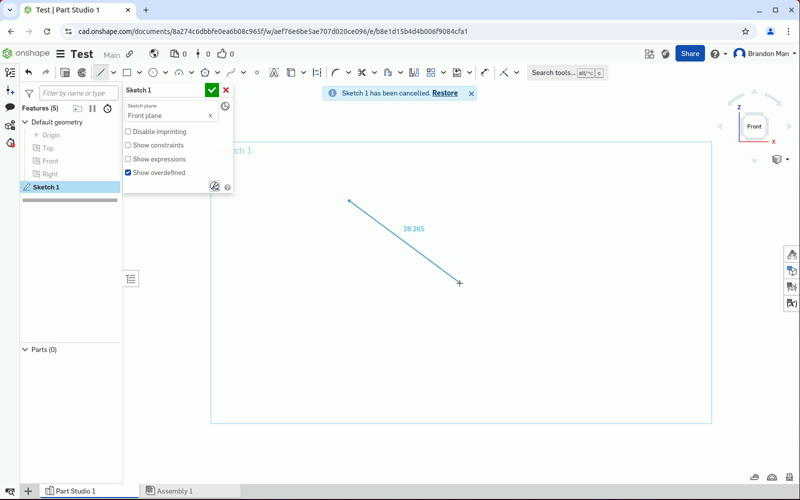
key_down(shift)
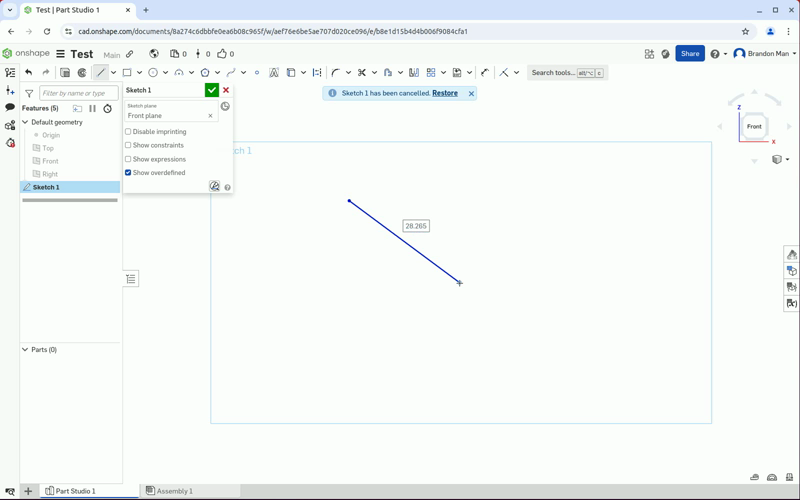
mouse_move(572, 201)
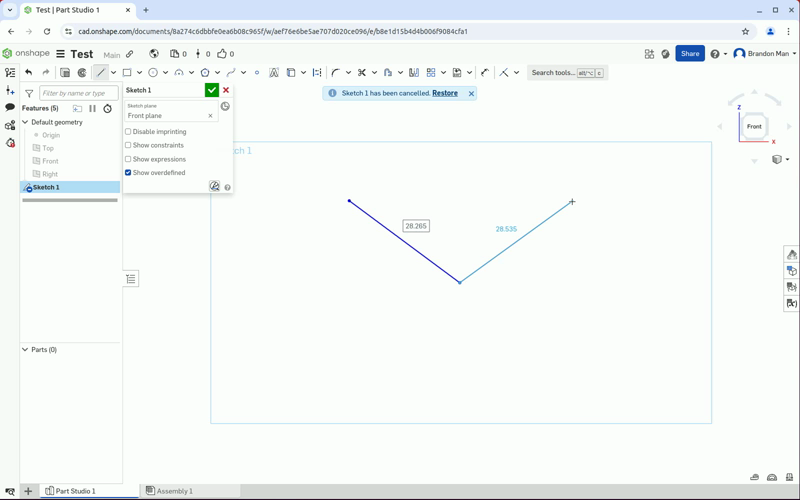
click(572, 201)
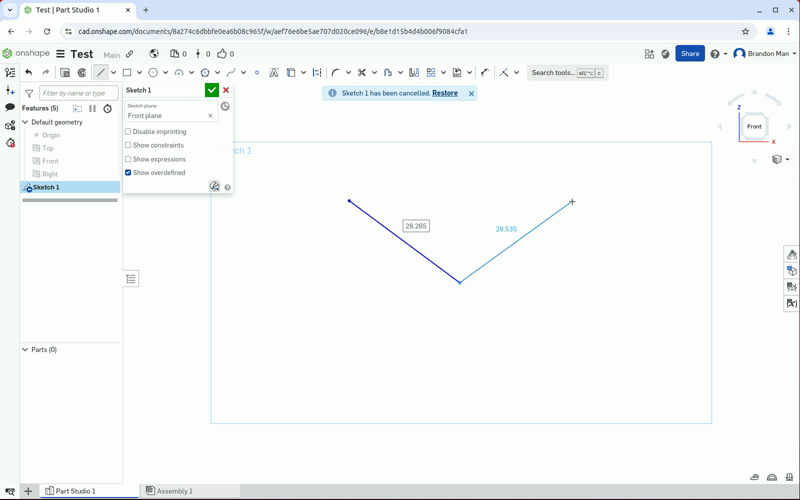
key_up(shift)
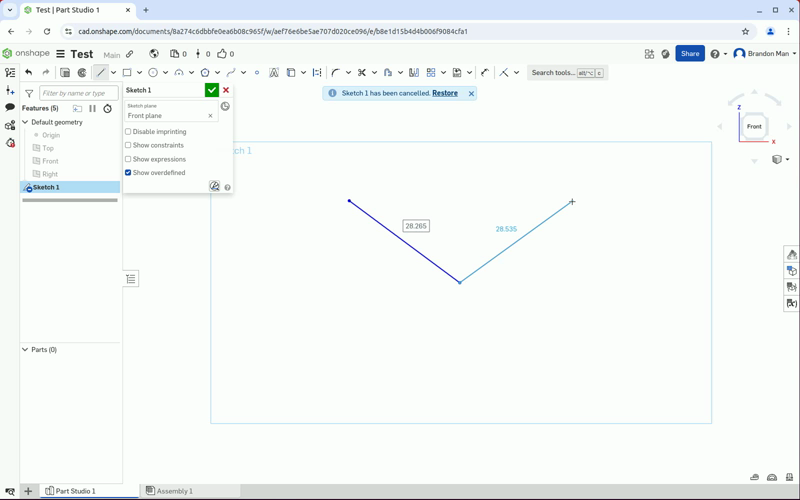
key_down(shift)
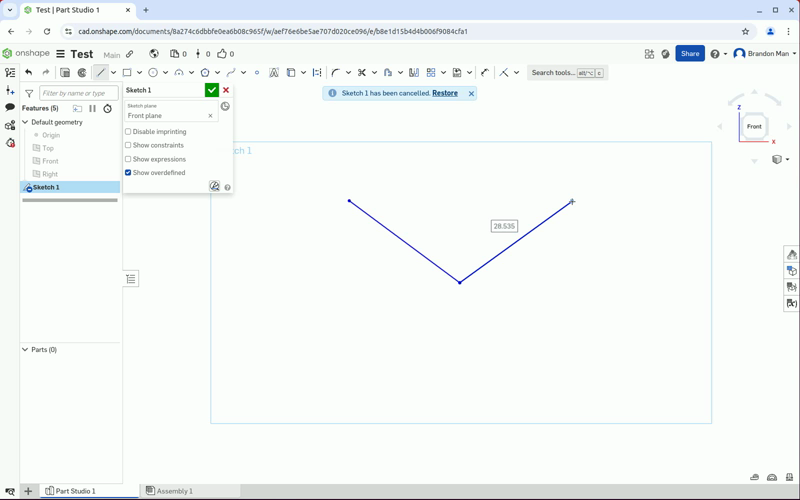
mouse_move(349, 200)
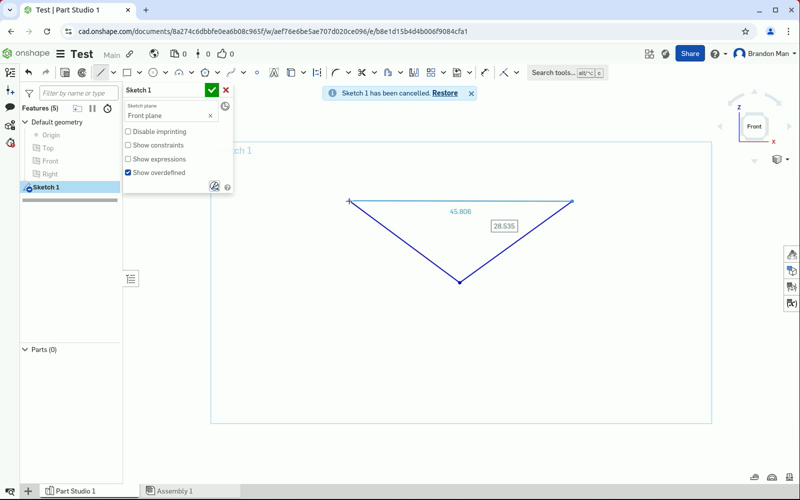
key_up(shift)
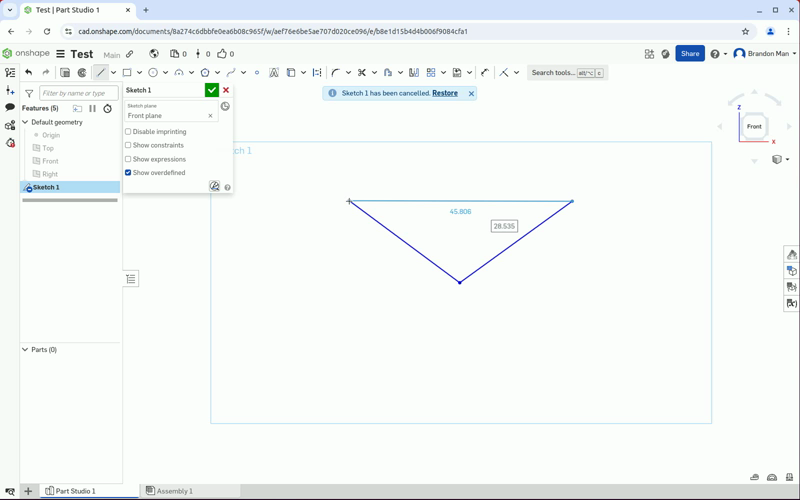
click(349, 200)
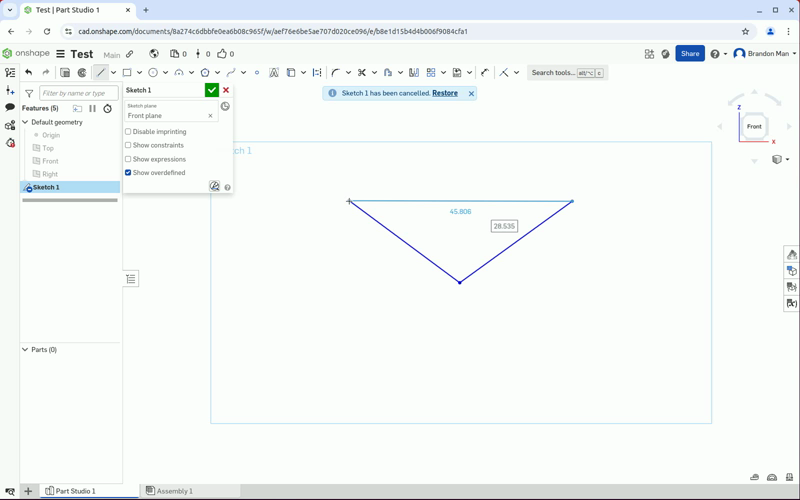
key(esc)
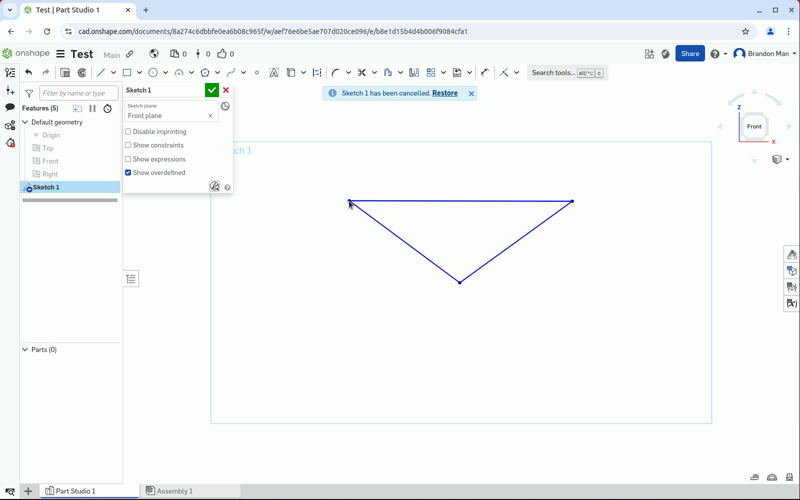
mouse_move(465, 262)
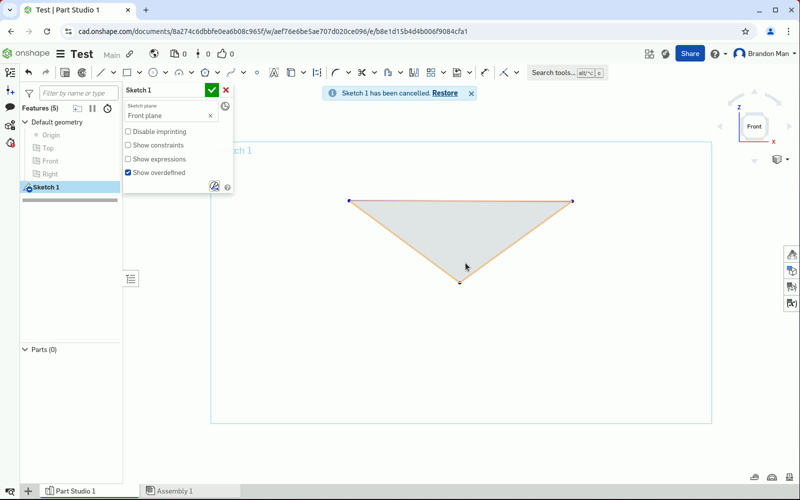
click(465, 262)
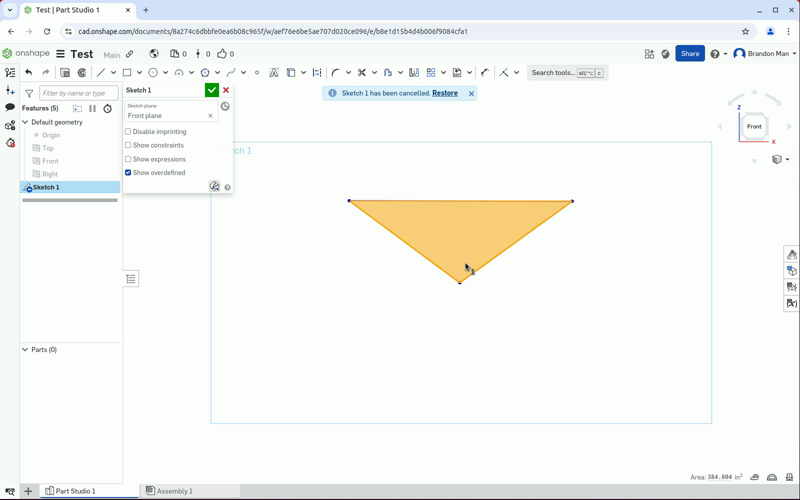
mouse_move(73, 352)
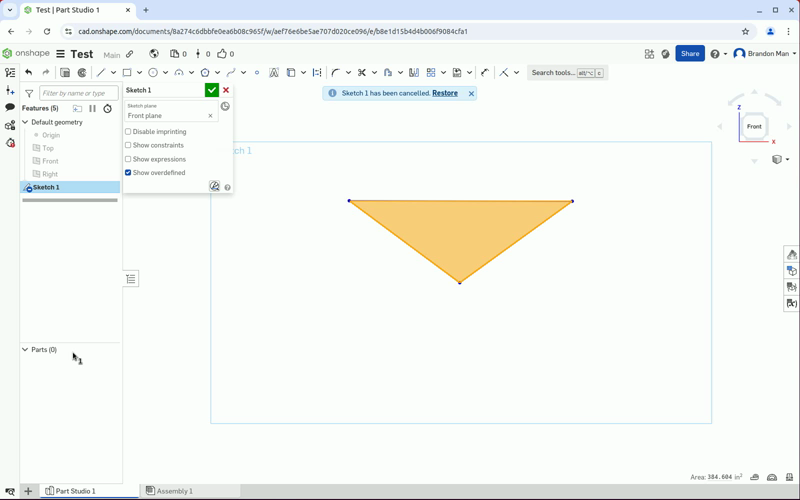
key(shift+y)
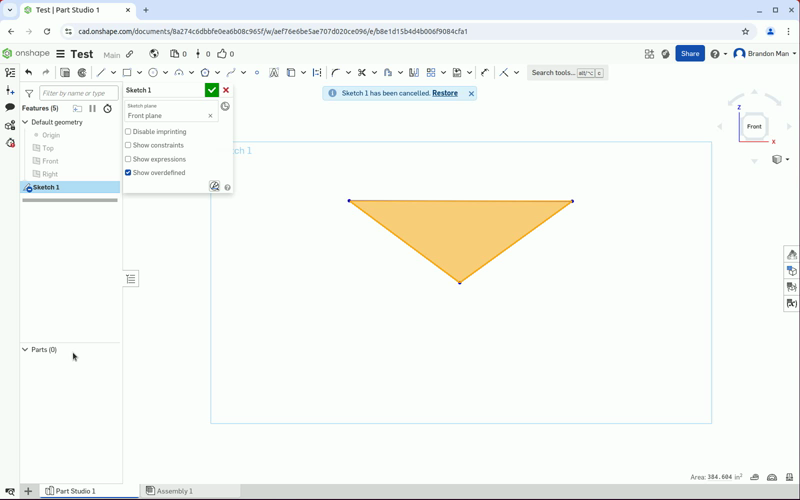
key(shift+e)
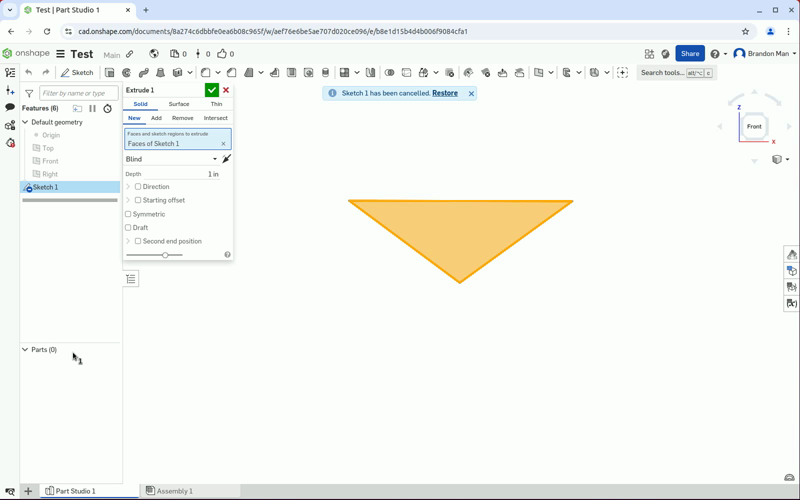
mouse_move(143, 106)
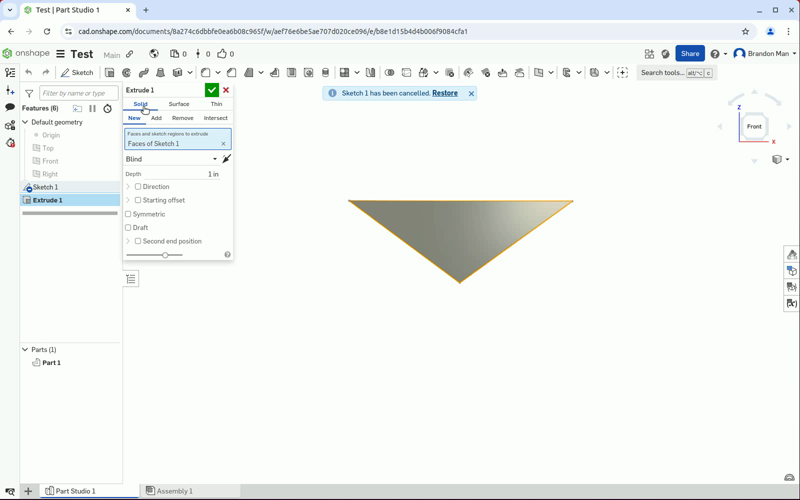
click(143, 106)
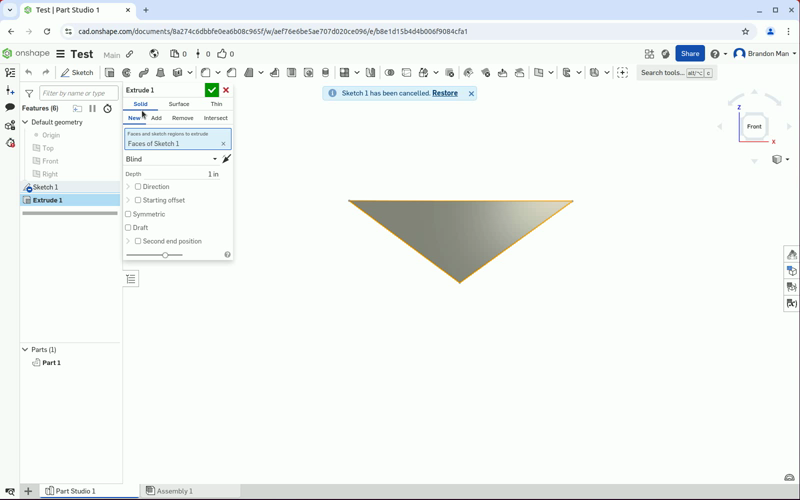
mouse_move(137, 120)
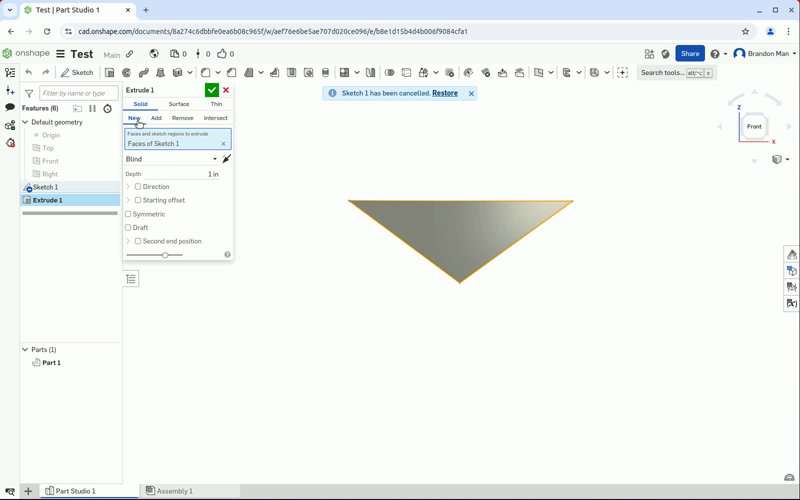
click(137, 120)
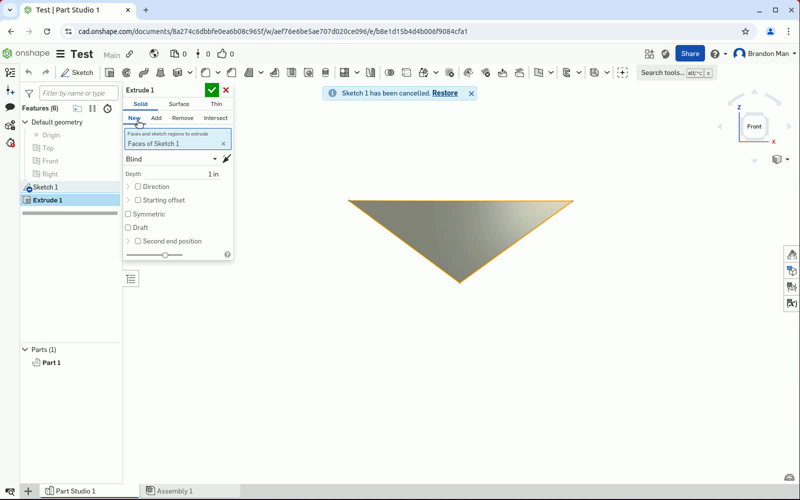
key(tab, 4)
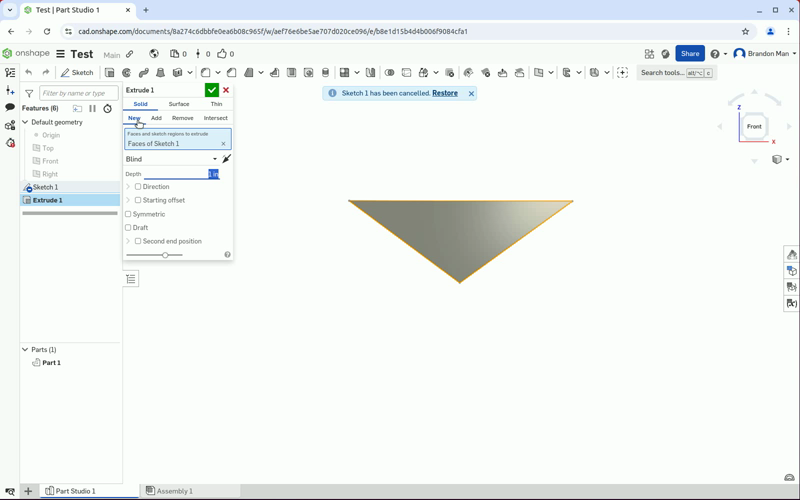
text(7.703)
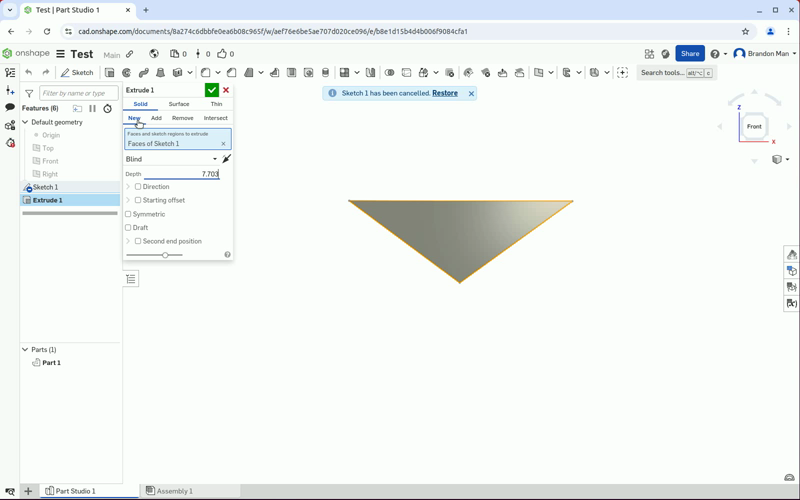
key(enter)
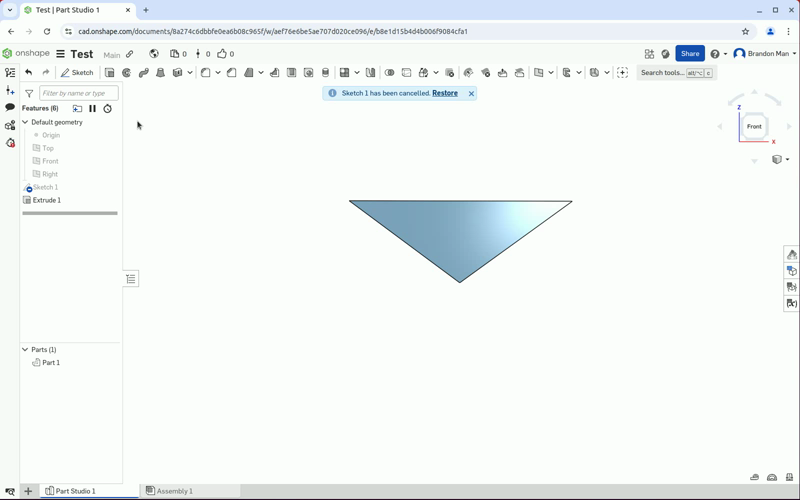
key(shift+h)
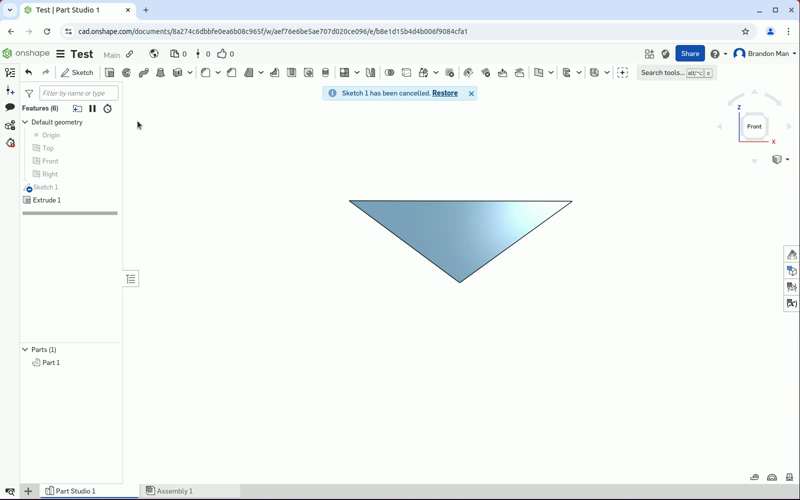
key(shift+h)
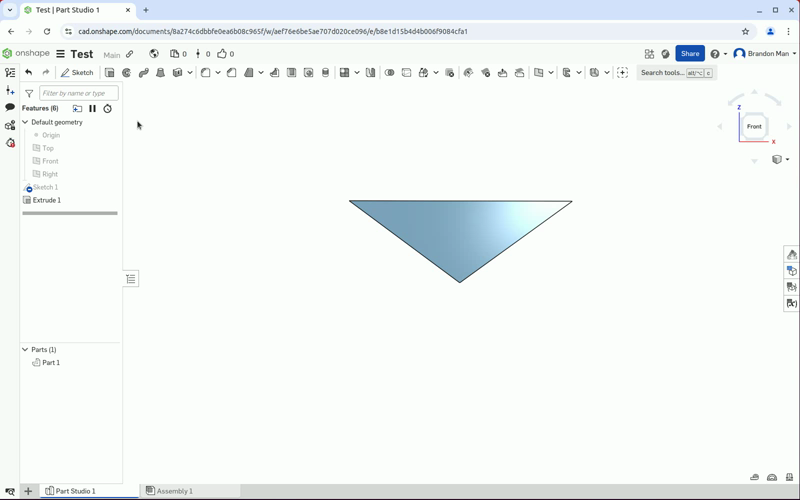
mouse_move(73, 189)
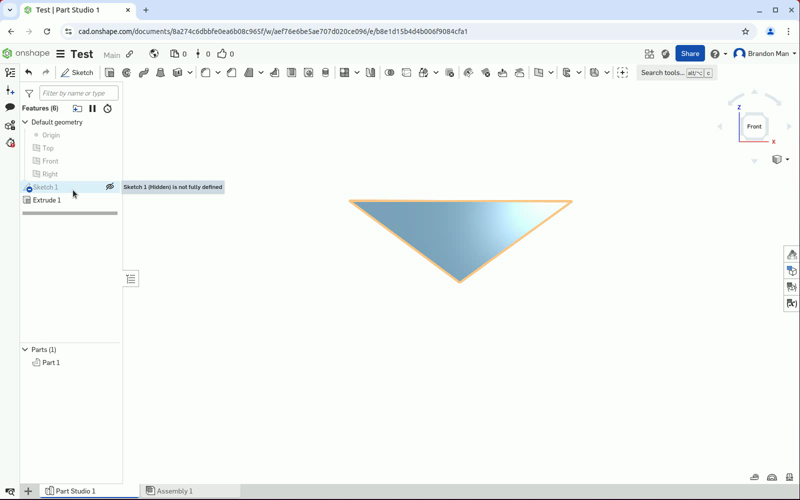
click(73, 189)
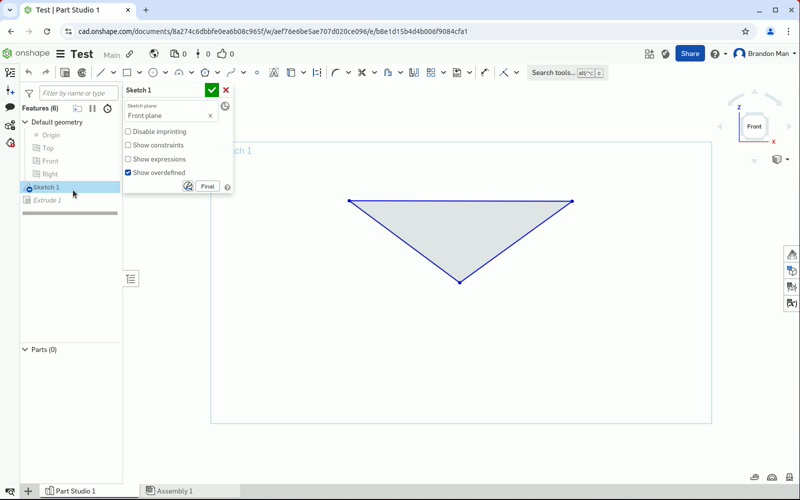
mouse_move(229, 92)
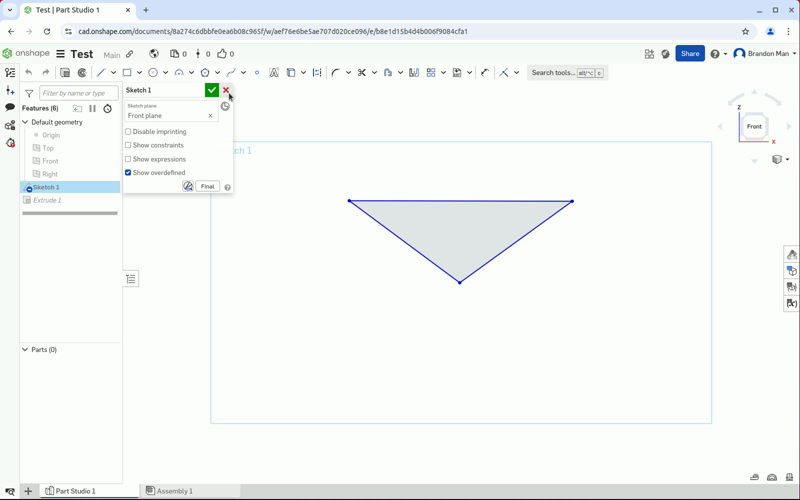
click(229, 92)
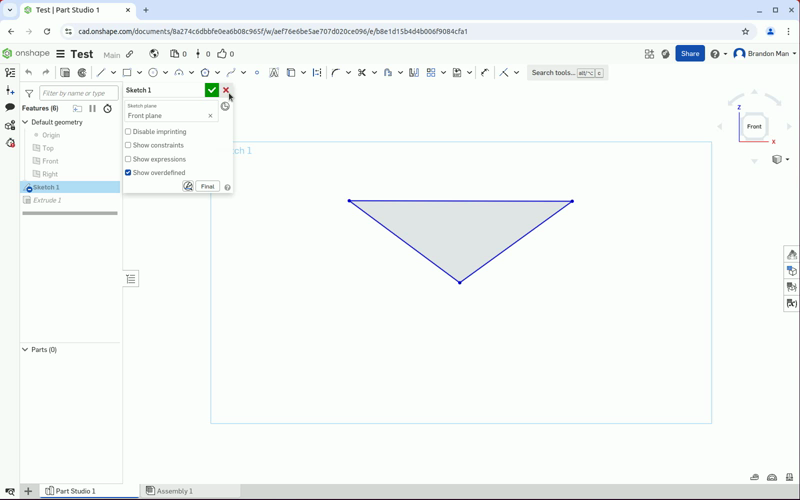
key(shift+s)
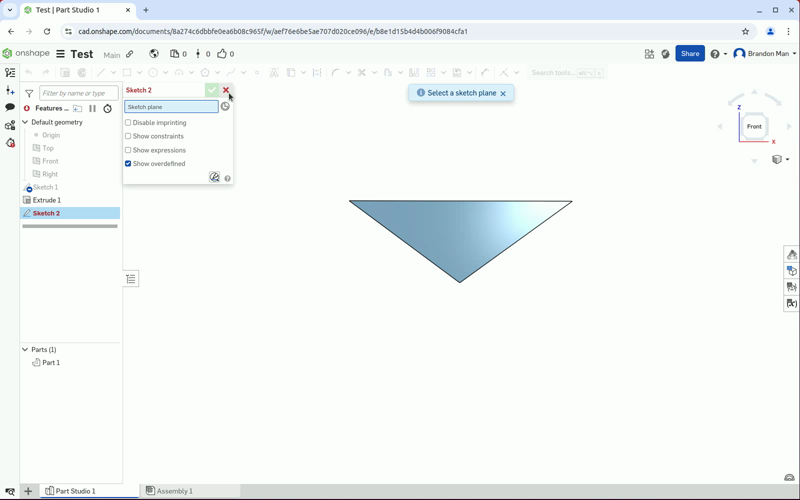
mouse_move(73, 163)
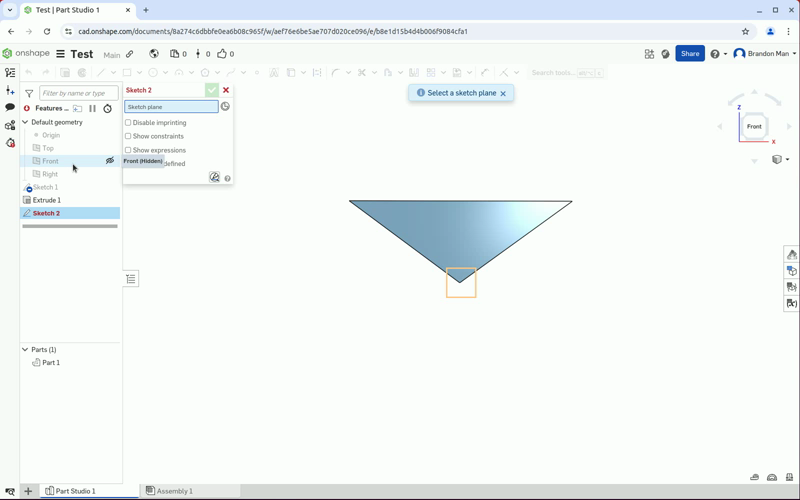
click(73, 163)
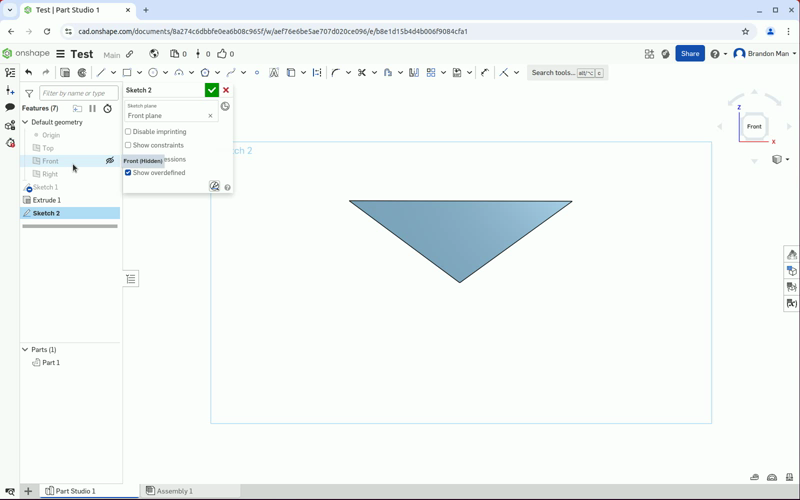
mouse_move(73, 352)
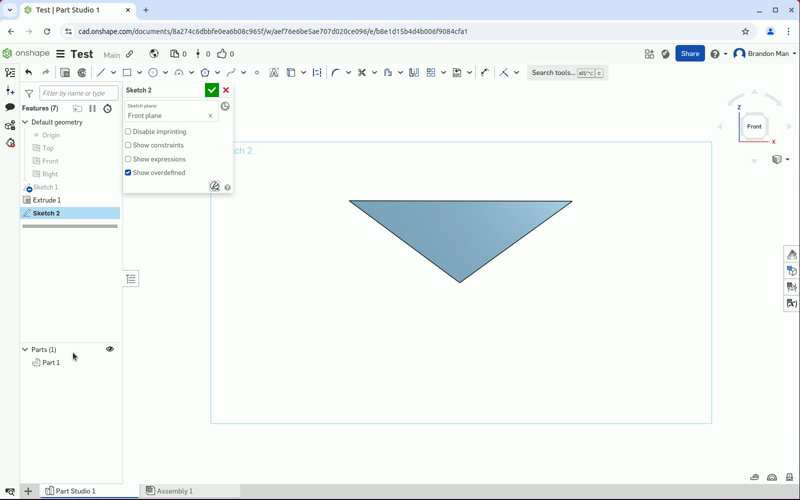
key(y)
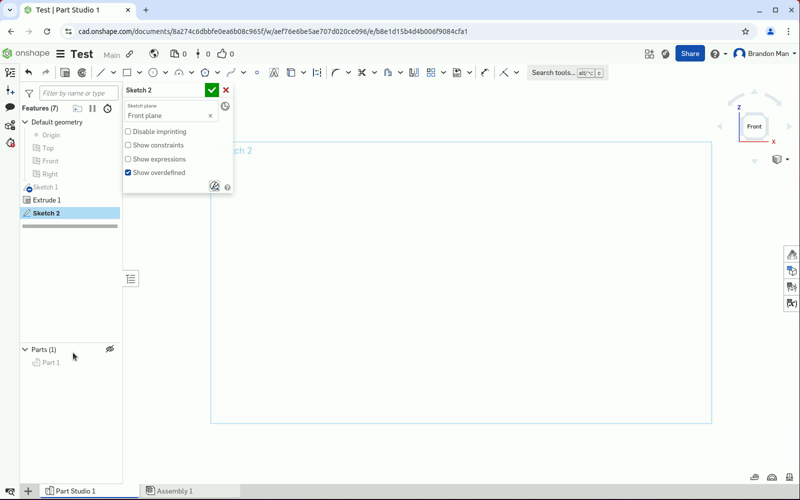
key(l)
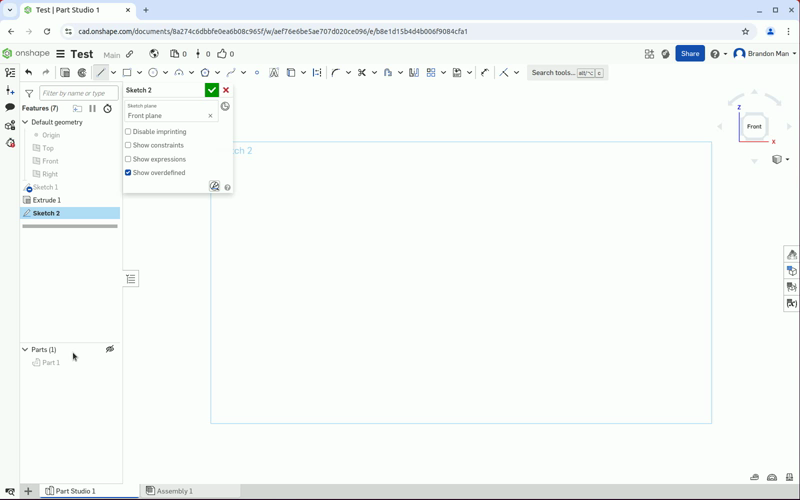
key_down(shift)
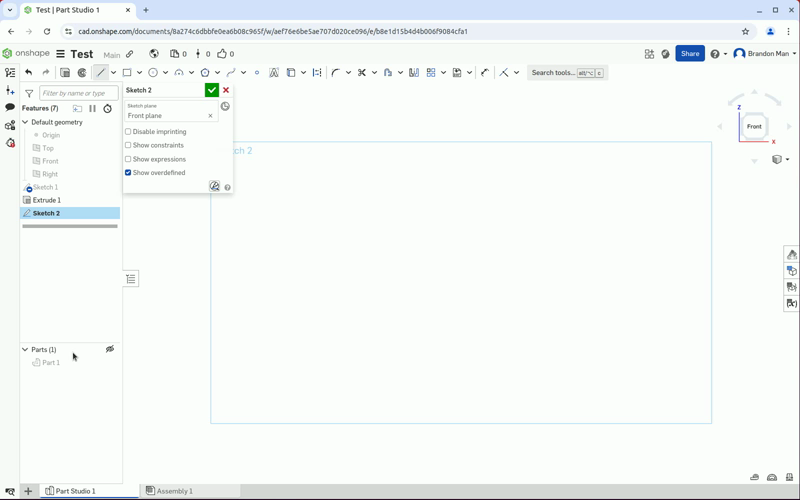
mouse_move(349, 363)
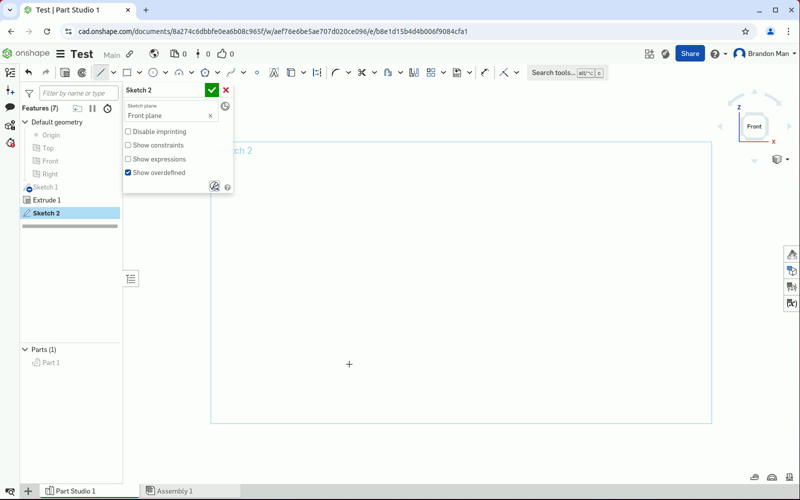
click(349, 363)
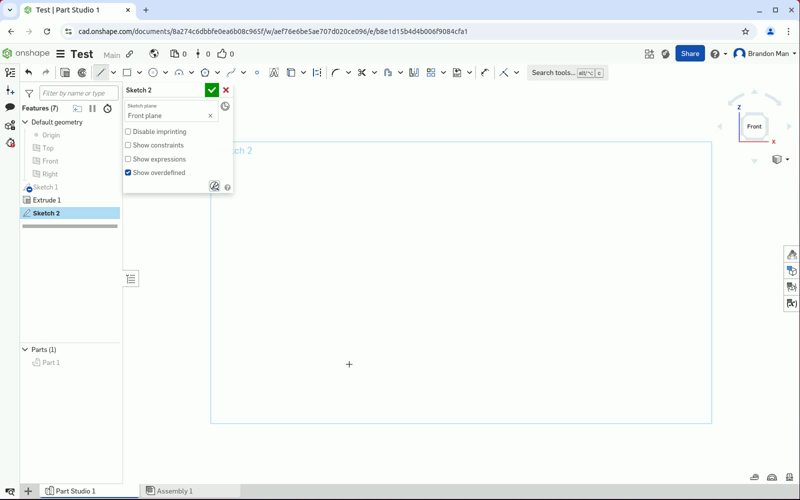
key_up(shift)
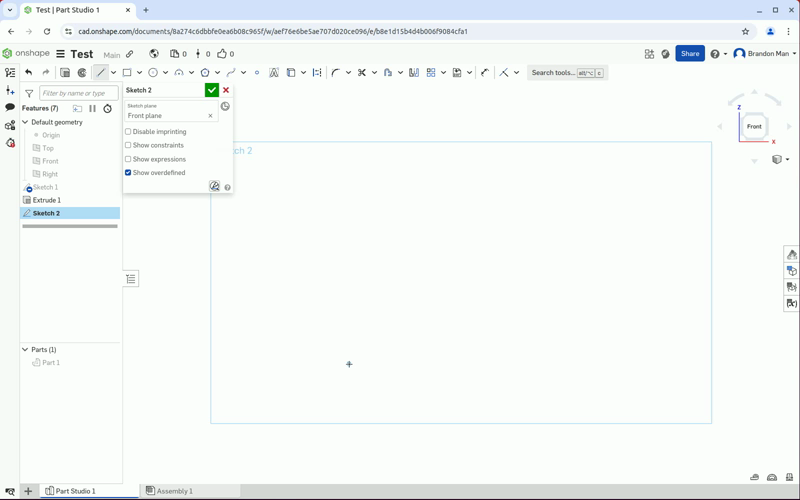
key_down(shift)
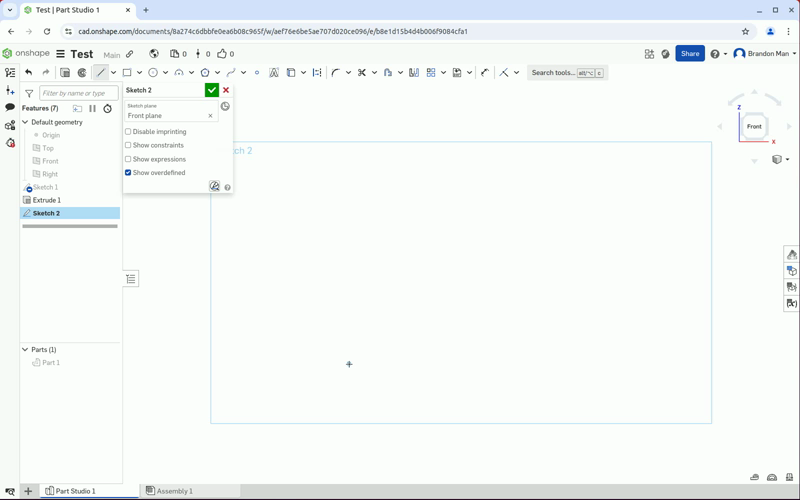
mouse_move(572, 363)
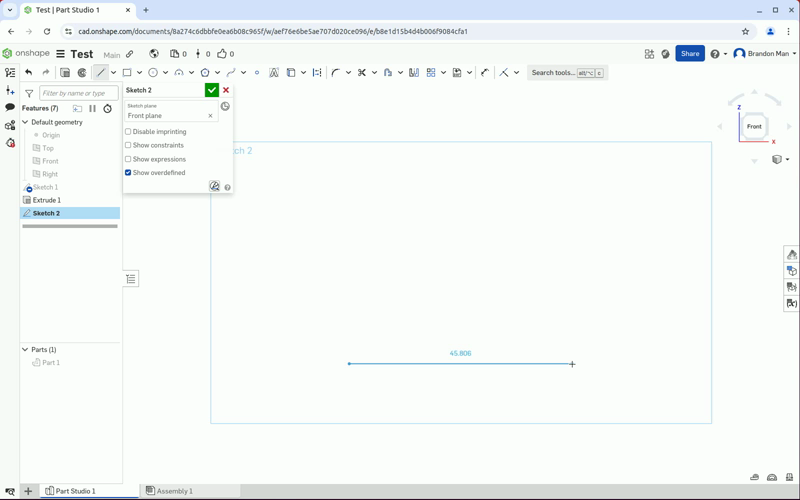
click(572, 363)
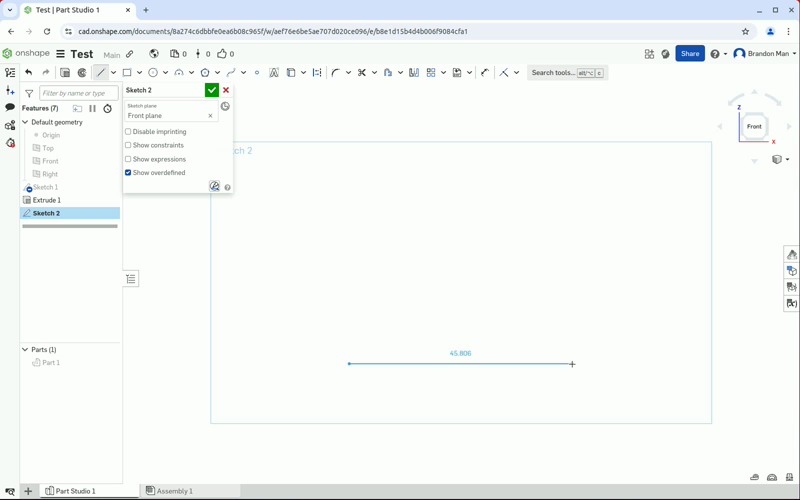
key_up(shift)
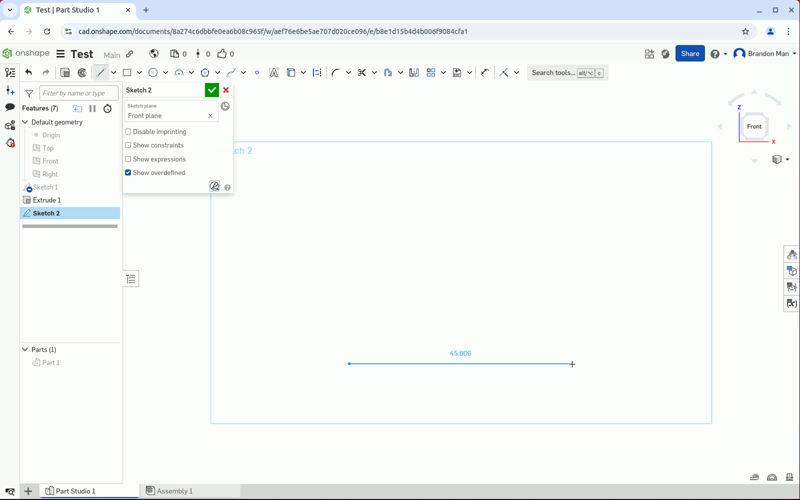
key_down(shift)
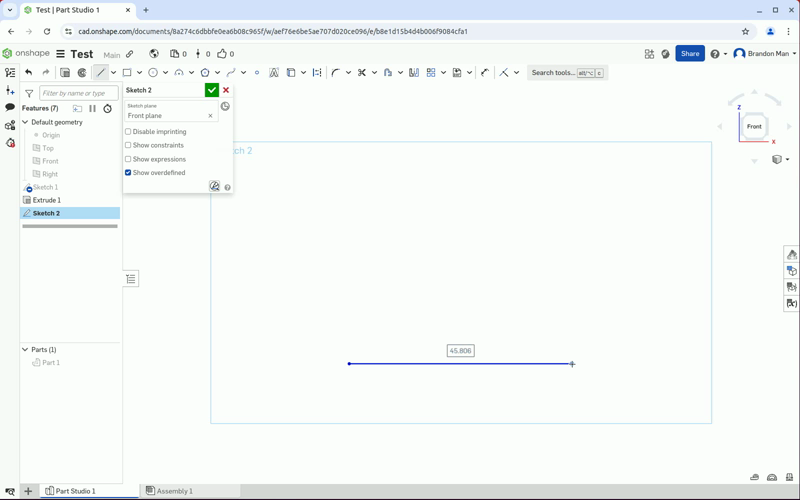
mouse_move(459, 281)
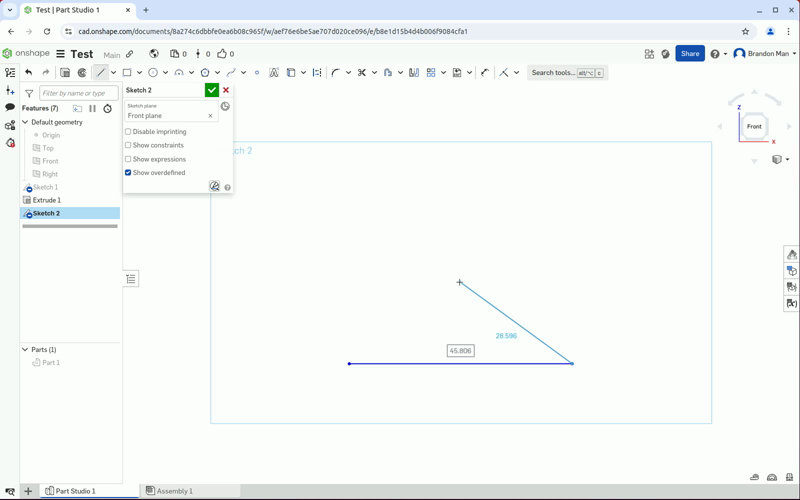
click(459, 281)
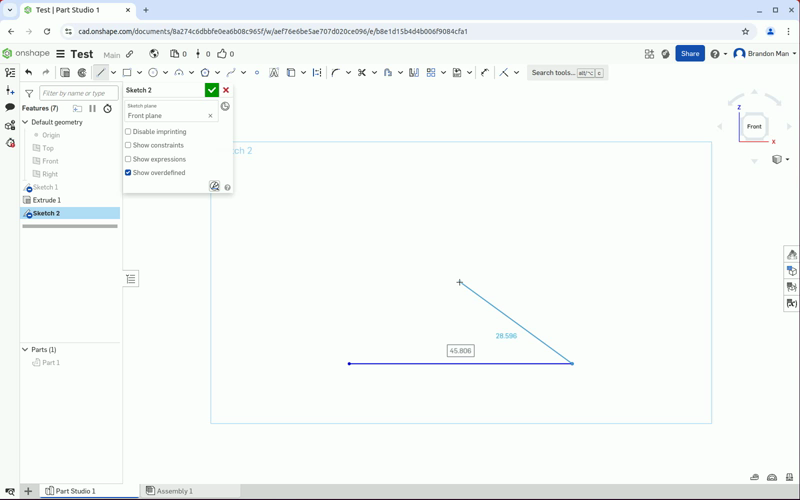
key_up(shift)
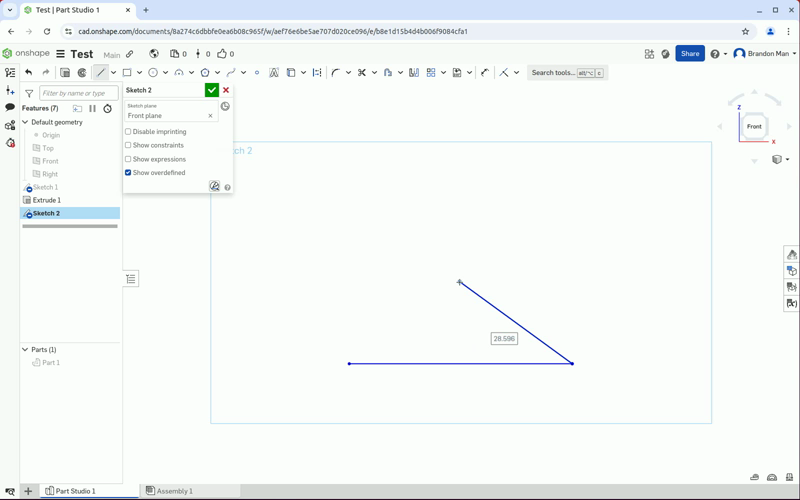
key_down(shift)
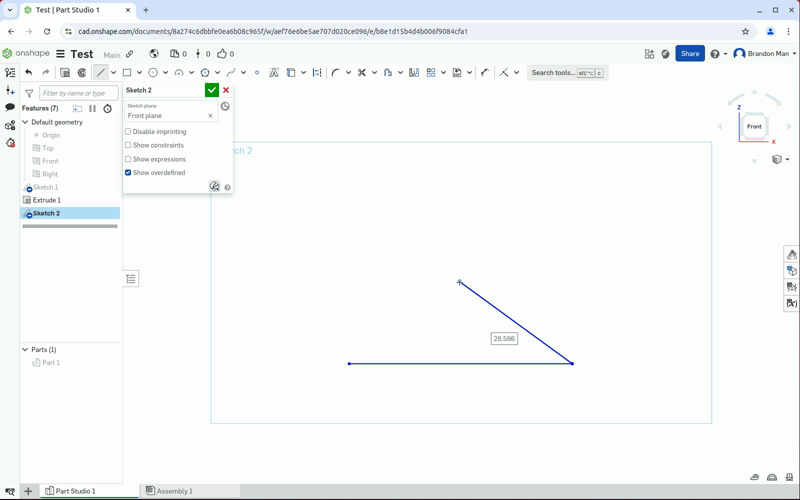
mouse_move(349, 363)
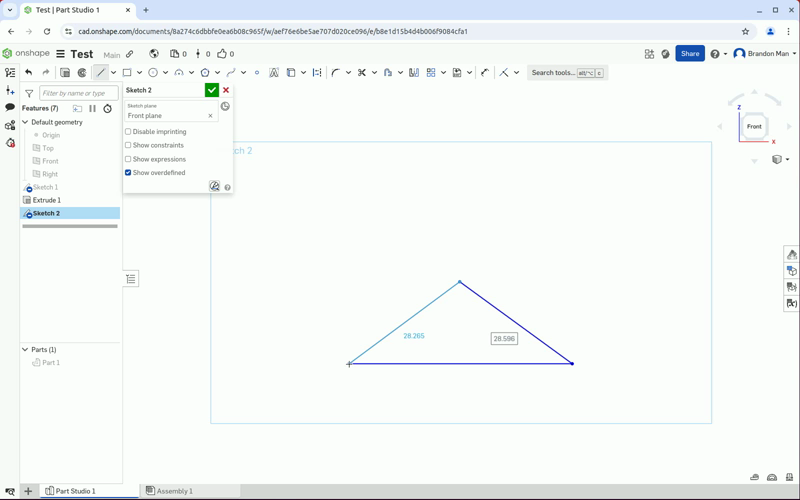
key_up(shift)
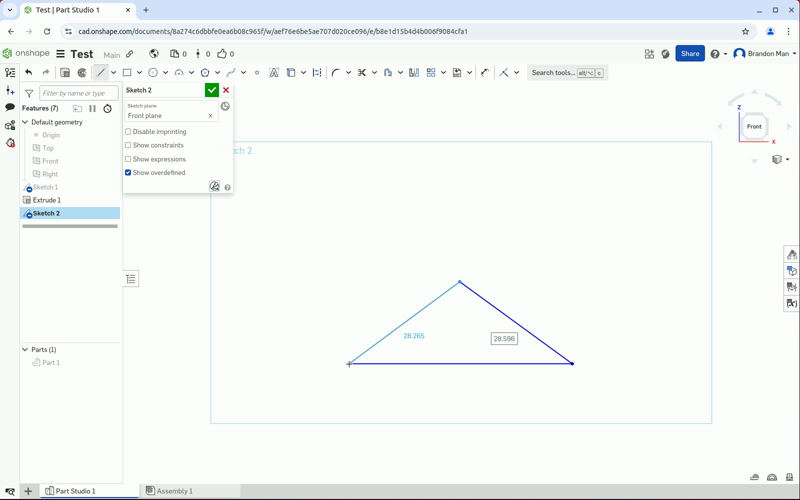
click(349, 363)
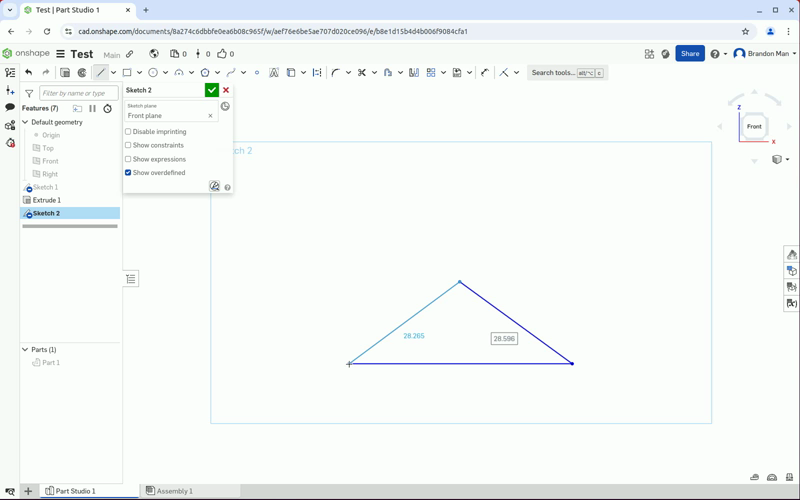
key(esc)
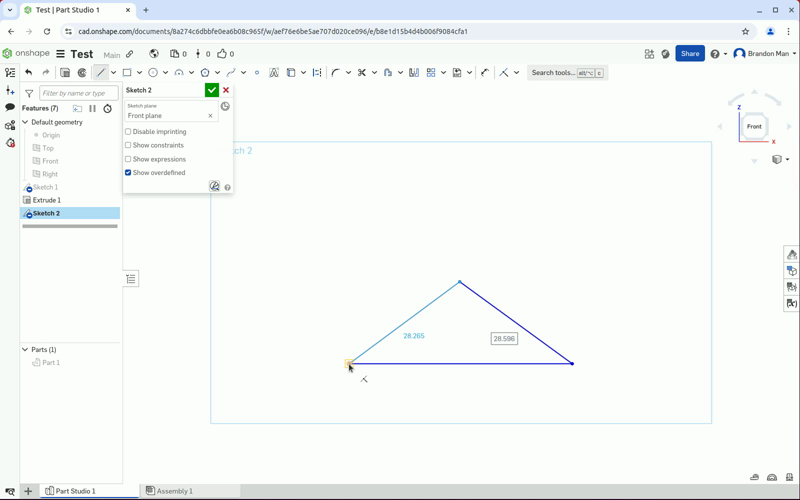
mouse_move(424, 324)
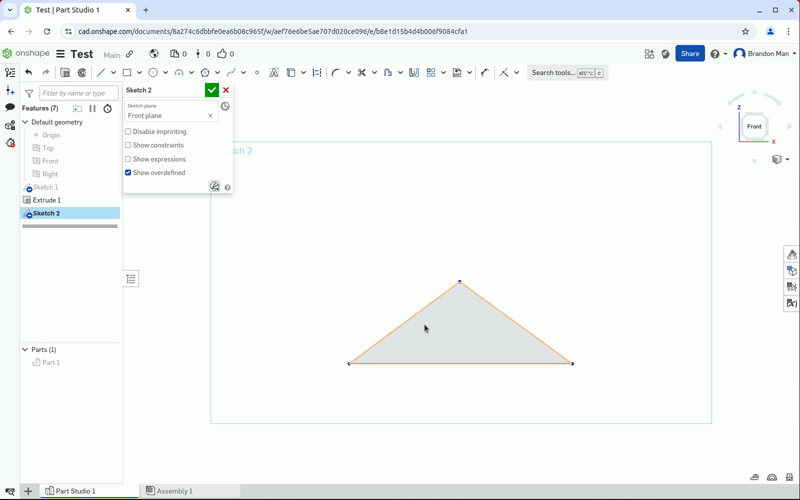
click(424, 324)
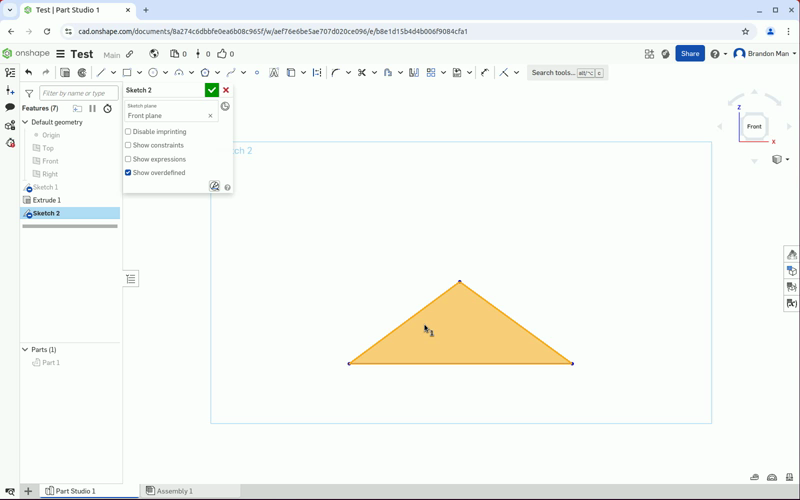
mouse_move(73, 352)
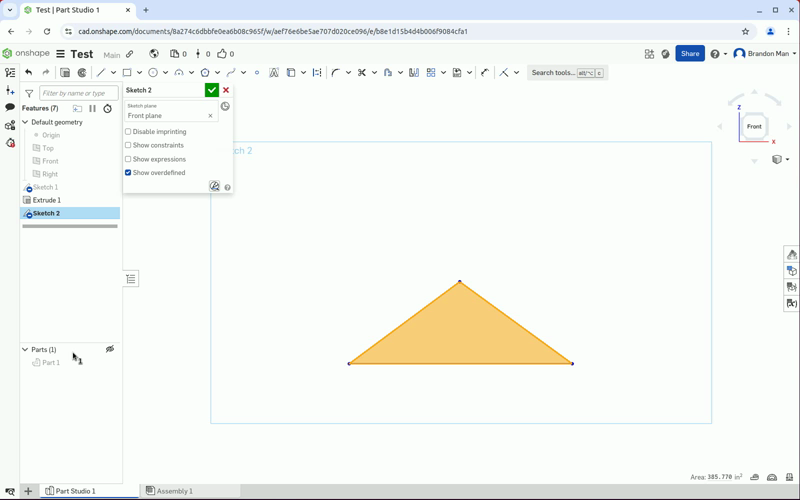
key(shift+y)
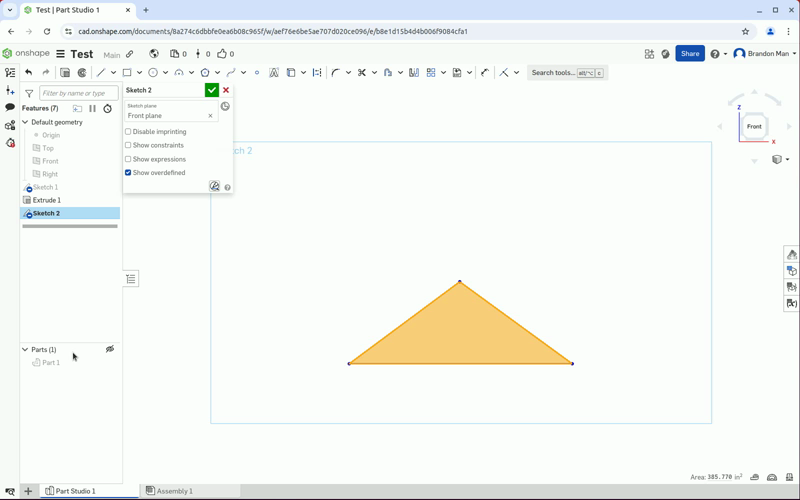
key(shift+e)
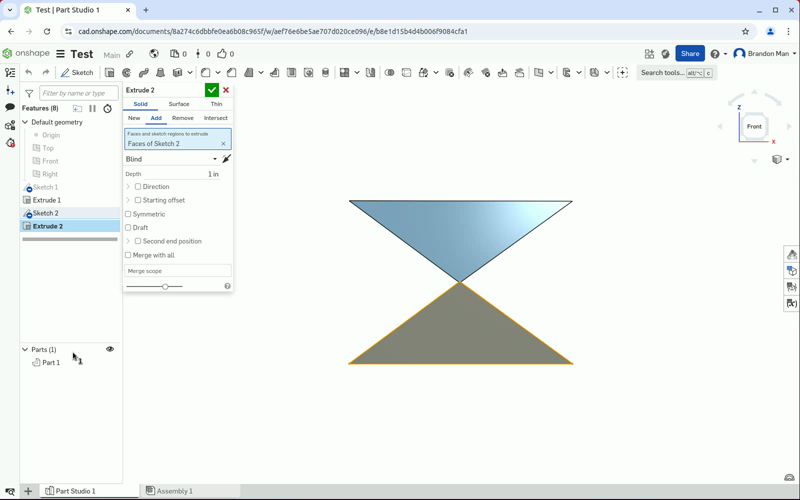
mouse_move(143, 106)
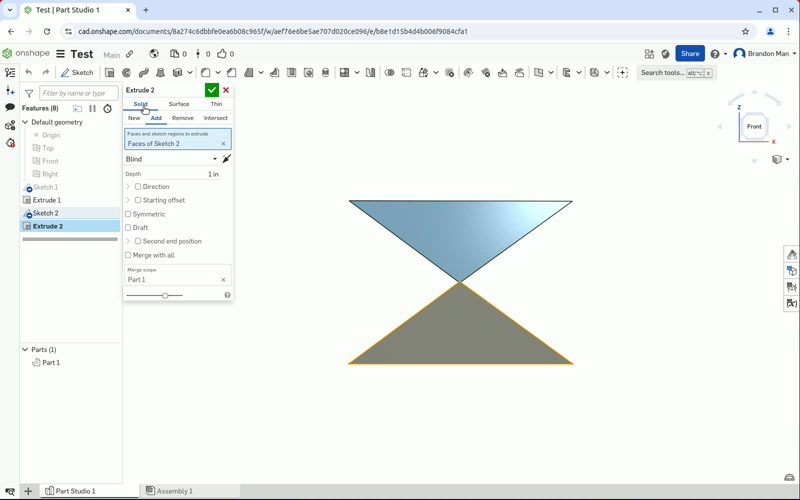
click(143, 106)
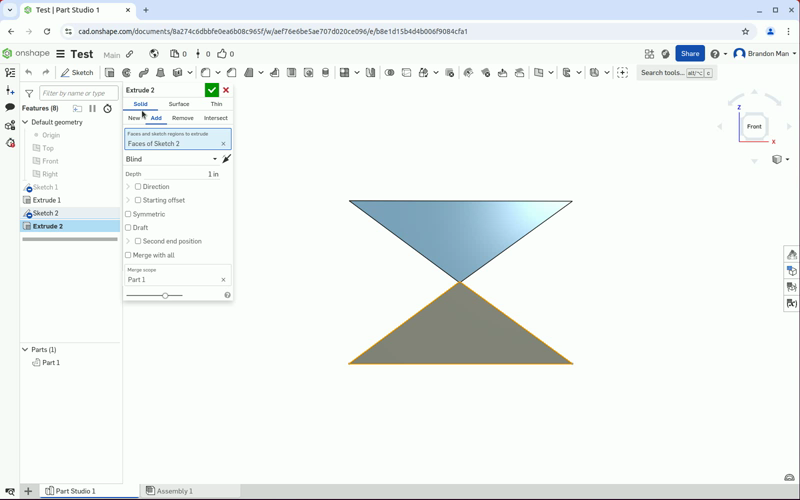
mouse_move(137, 120)
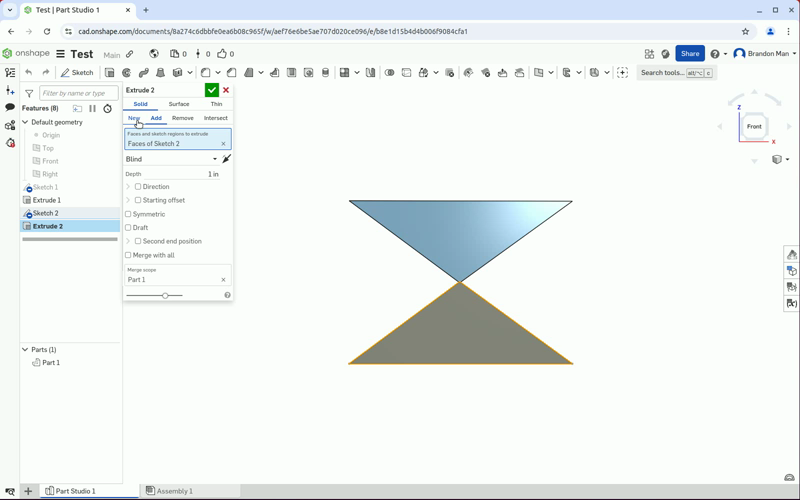
click(137, 120)
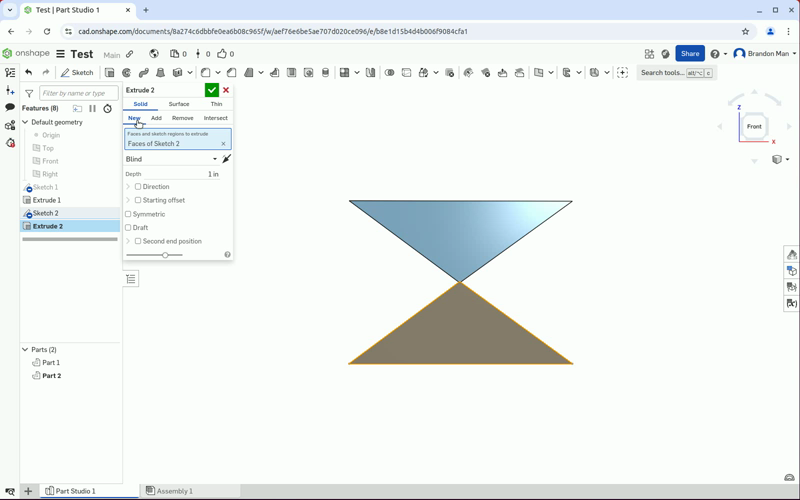
key(tab, 4)
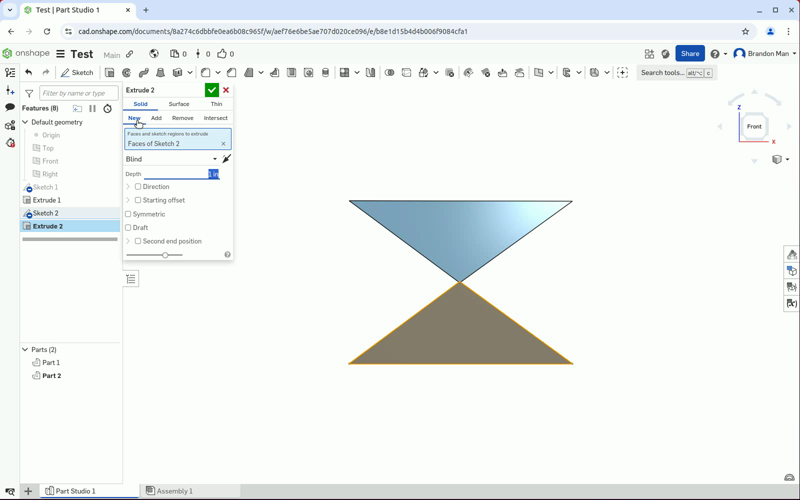
text(7.703)
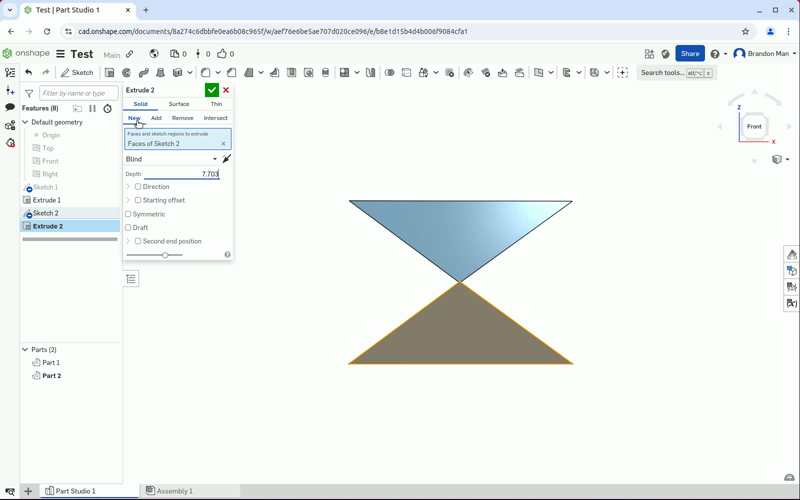
key(enter)
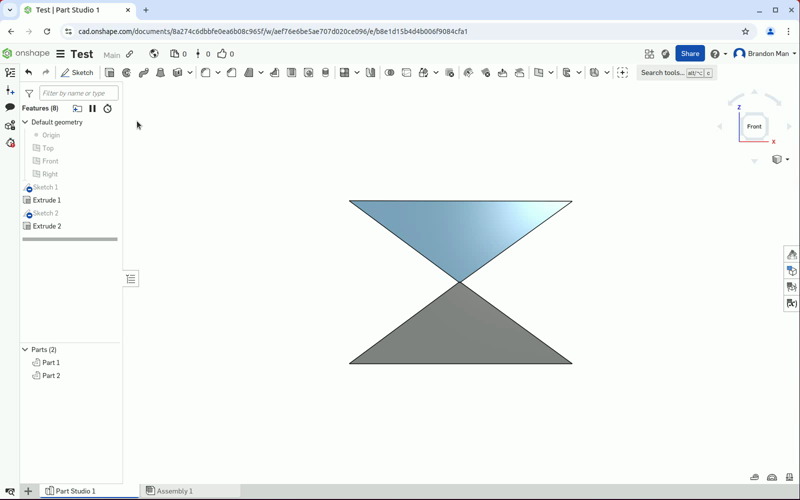
key(shift+h)
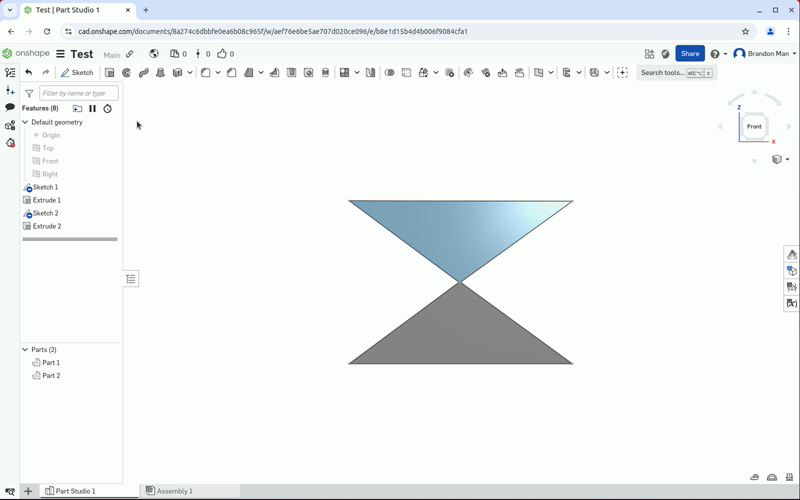
key(shift+h)
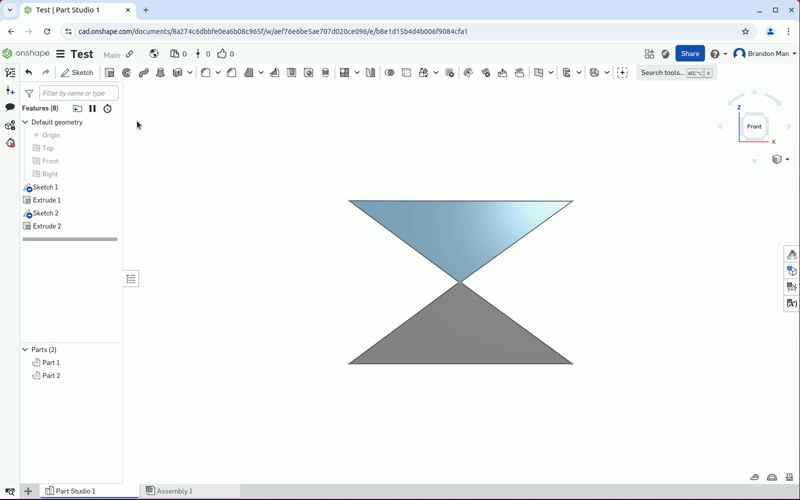
key(shift+7)
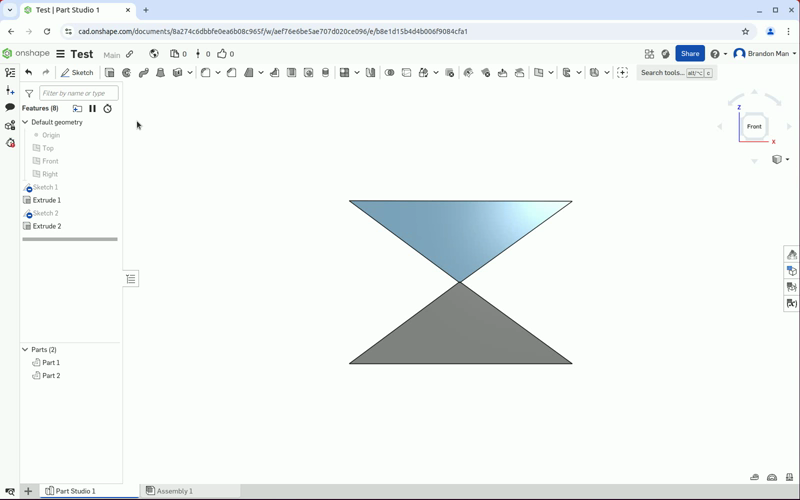
key(left, 2)
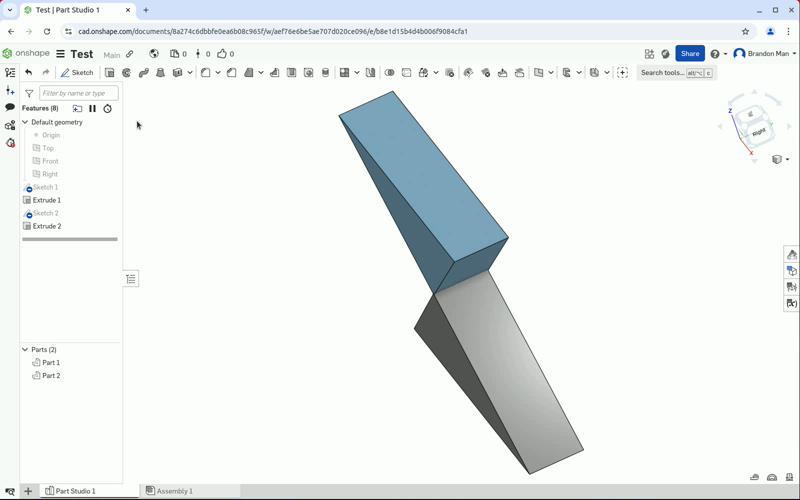
key(down, 2)
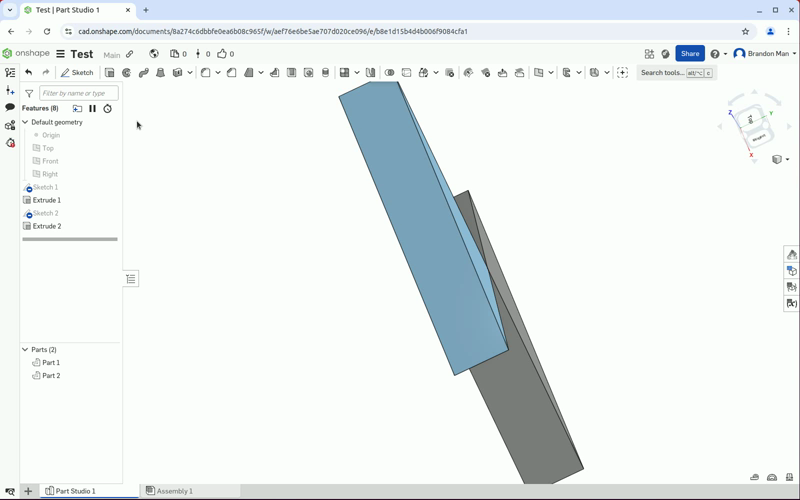
key(up, 2)
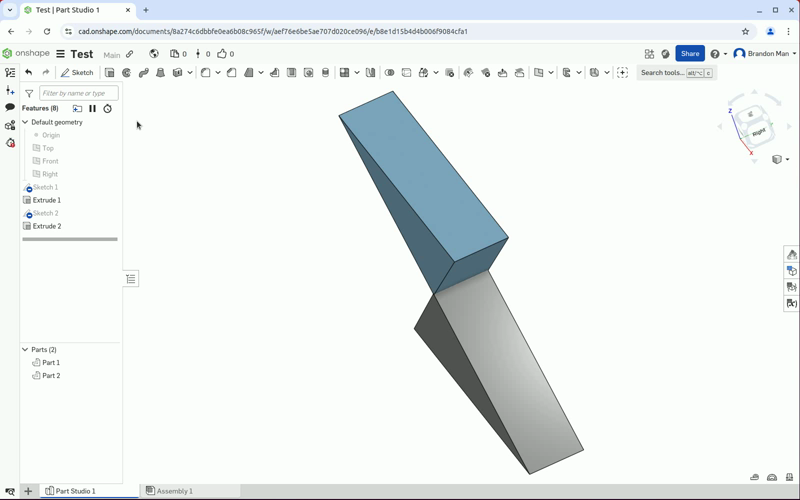
key(right, 2)
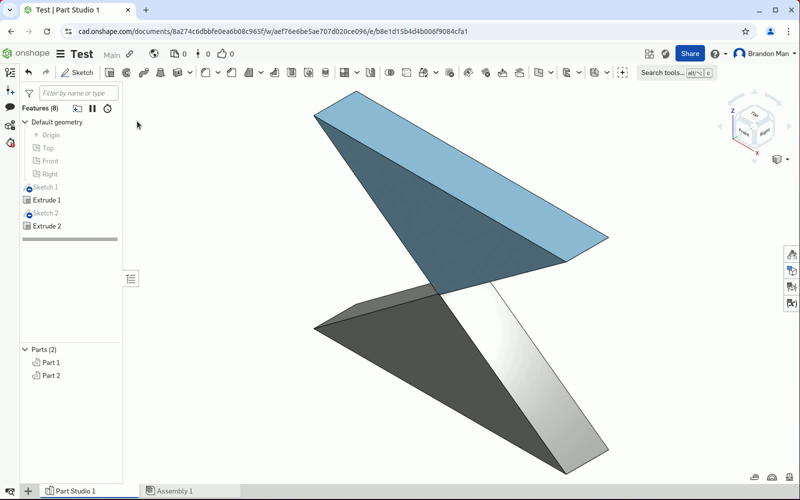
mouse_move(73, 189)
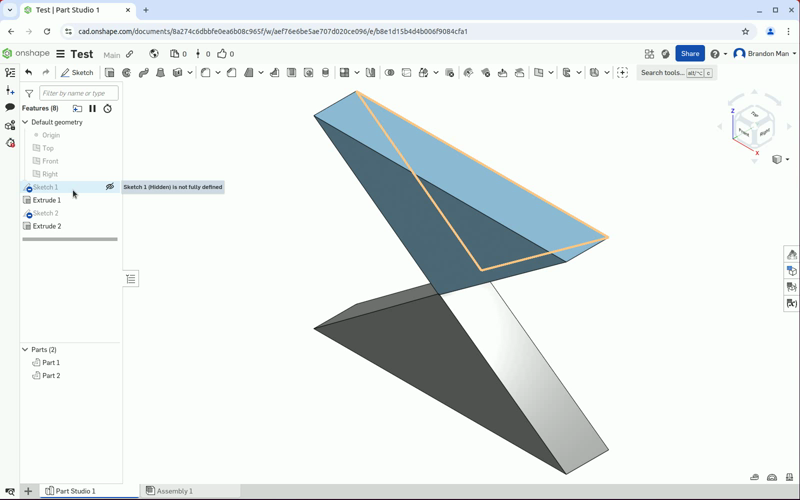
click(73, 189)